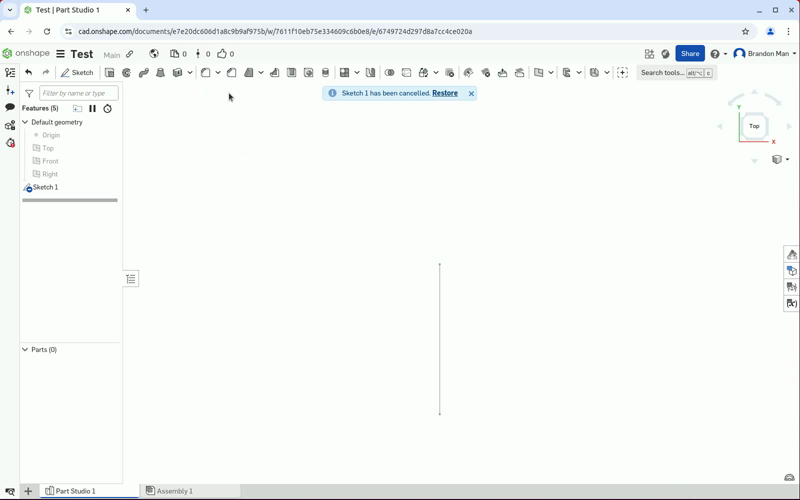
key(shift+h)
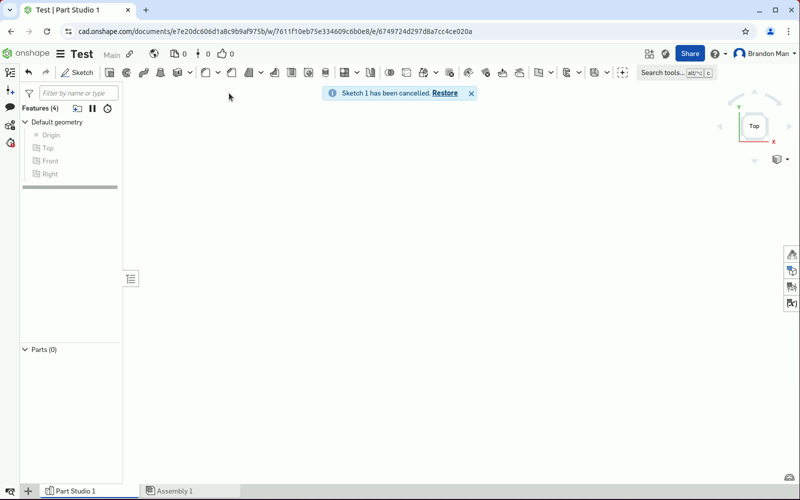
mouse_move(73, 352)
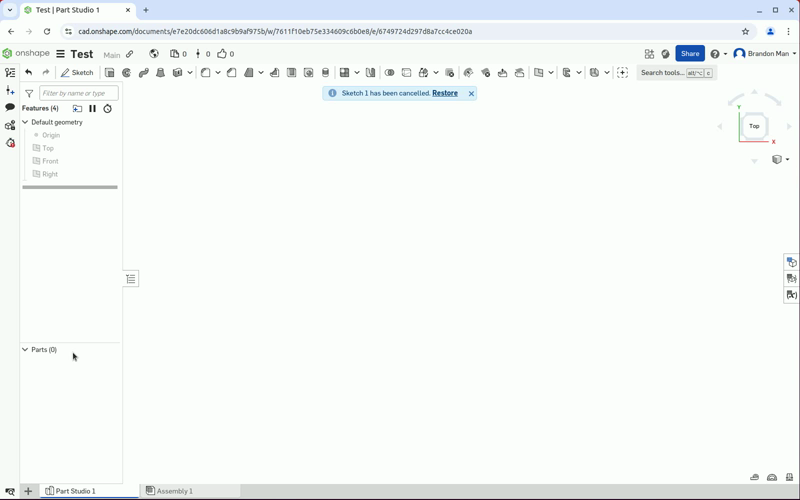
key(y)
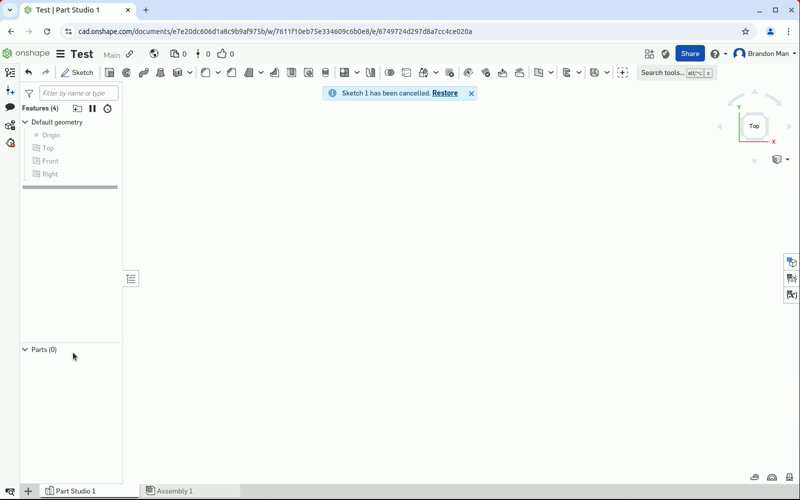
key(shift+p)
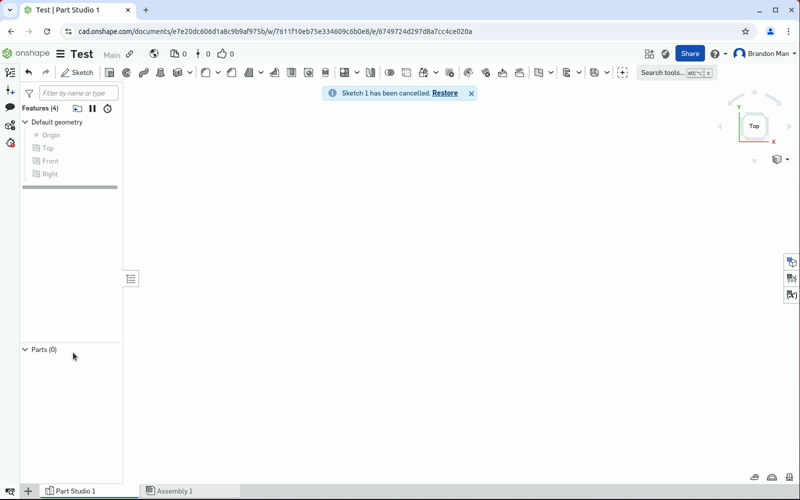
key(space)
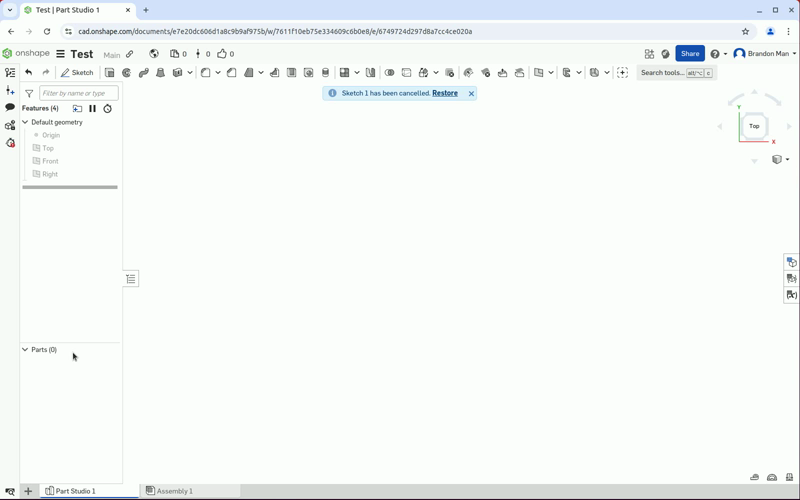
key_down(shift)
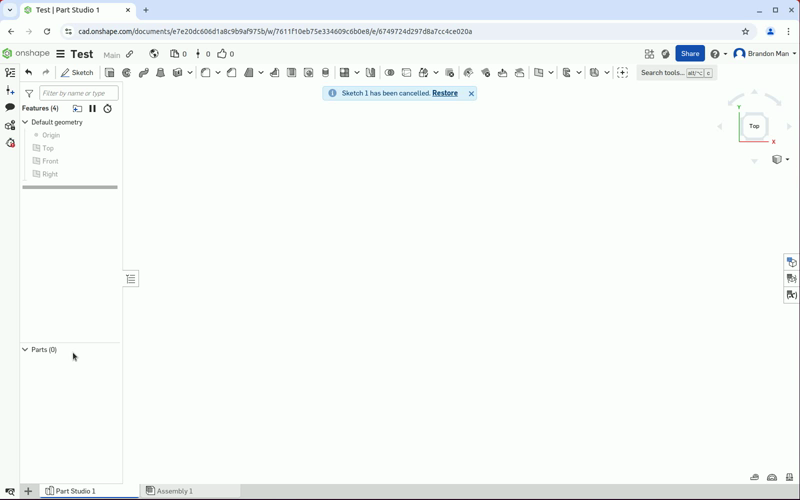
key(up)
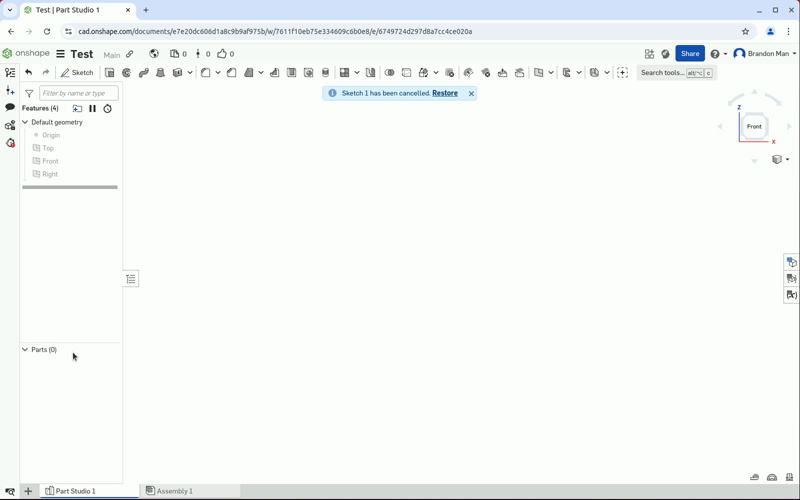
key_up(shift)
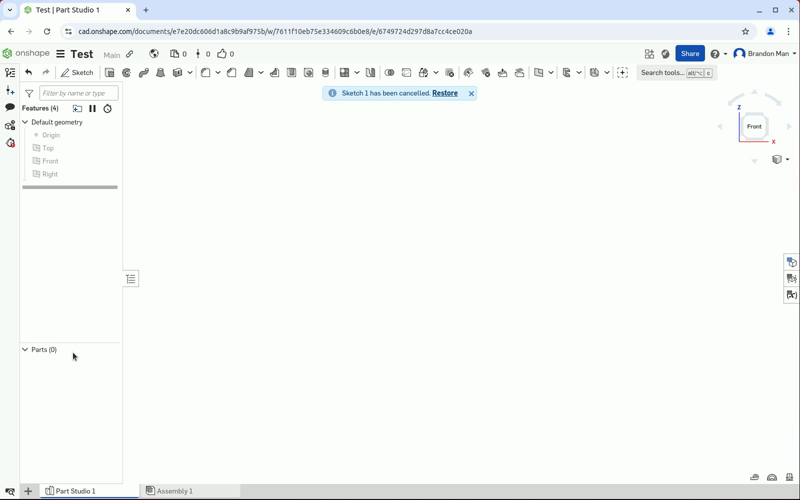
mouse_move(73, 352)
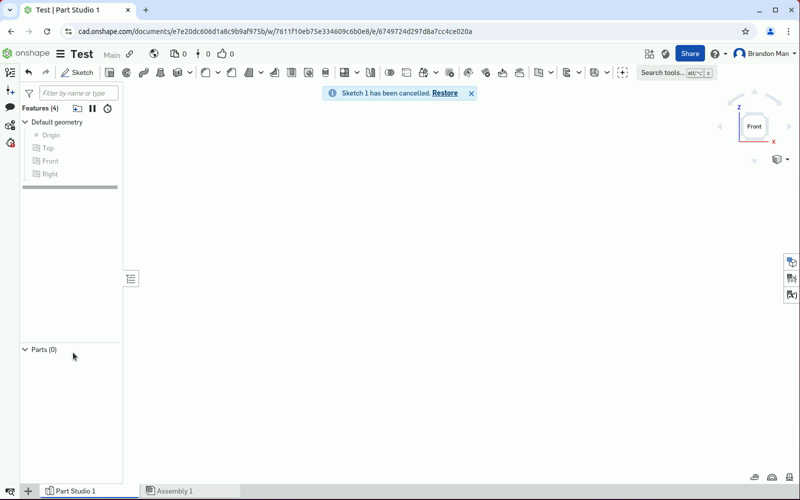
key(shift+y)
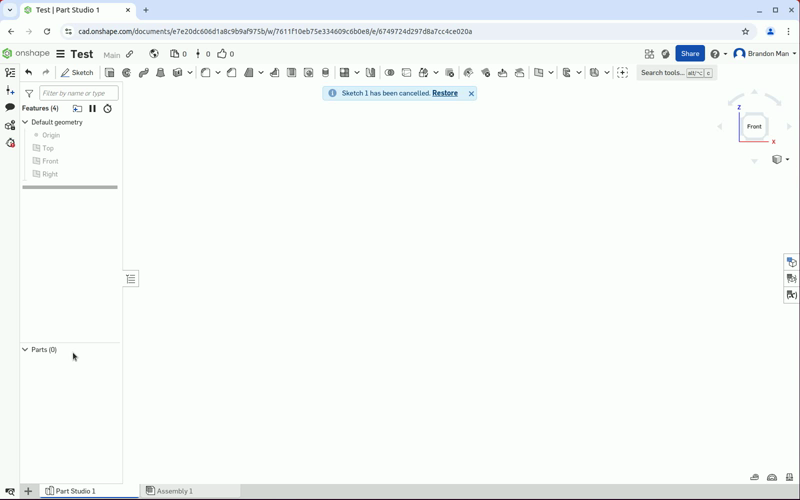
key(shift+s)
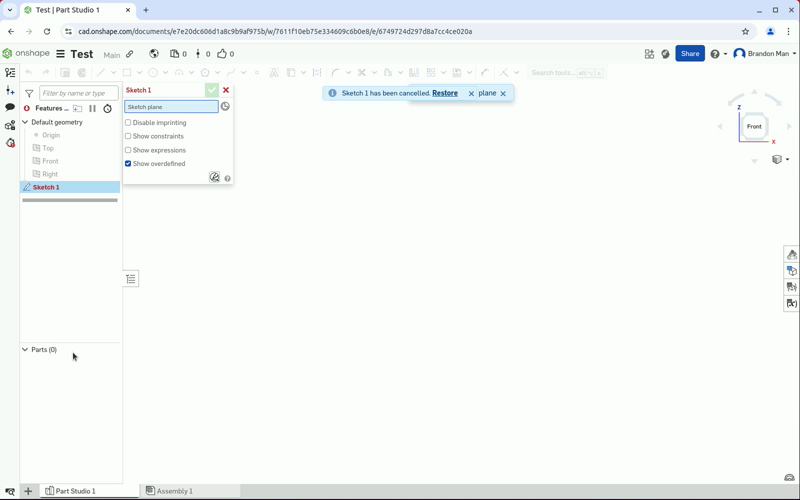
mouse_move(73, 163)
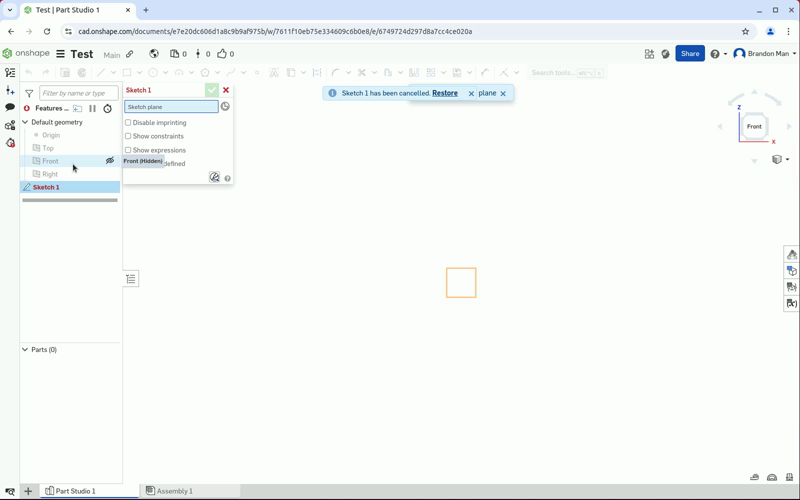
click(73, 163)
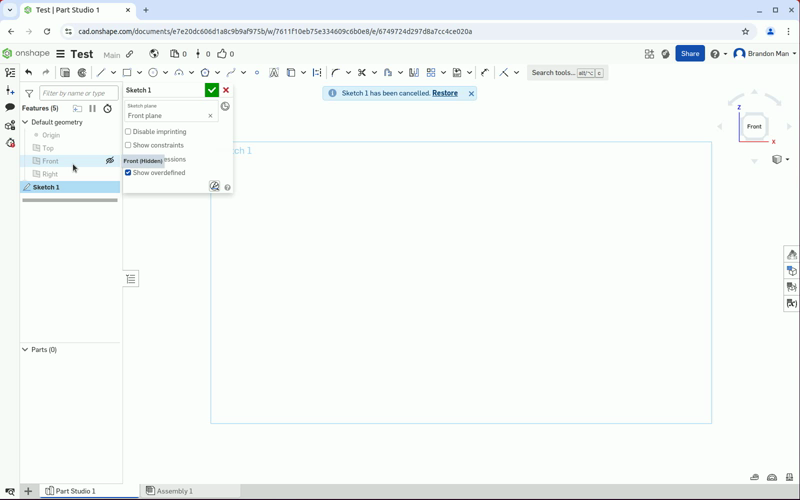
mouse_move(73, 352)
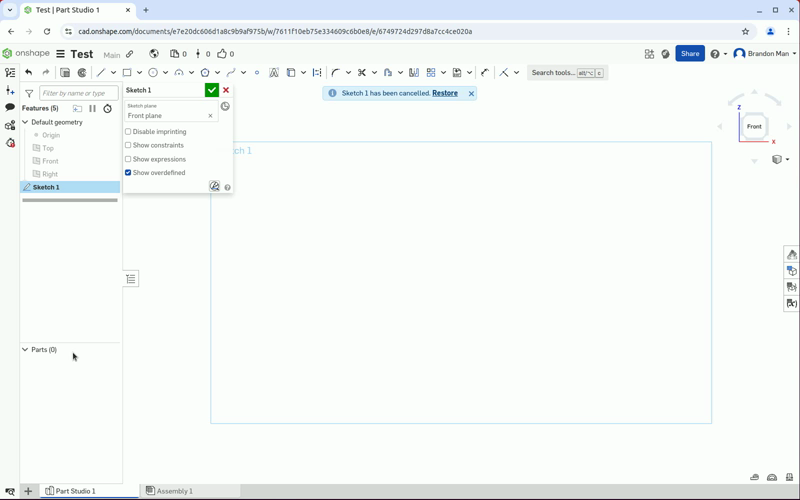
key(y)
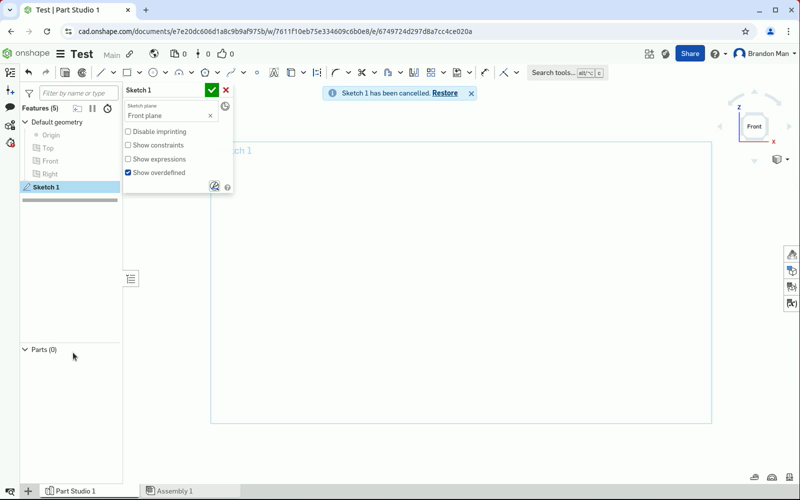
key(l)
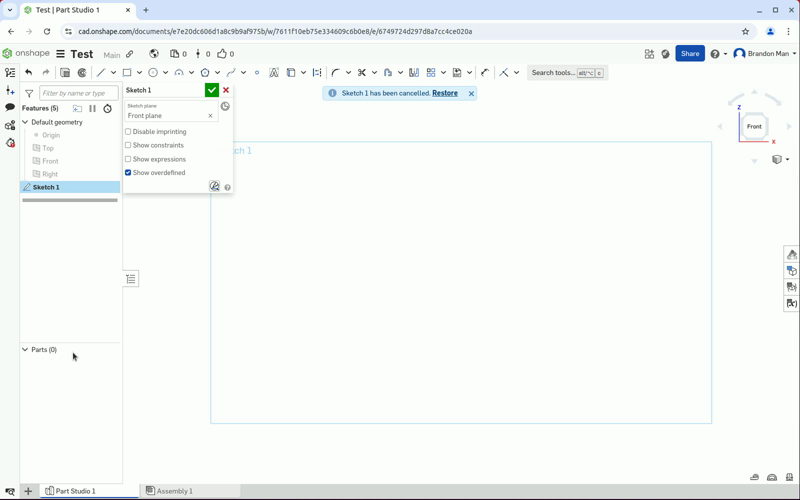
key_down(shift)
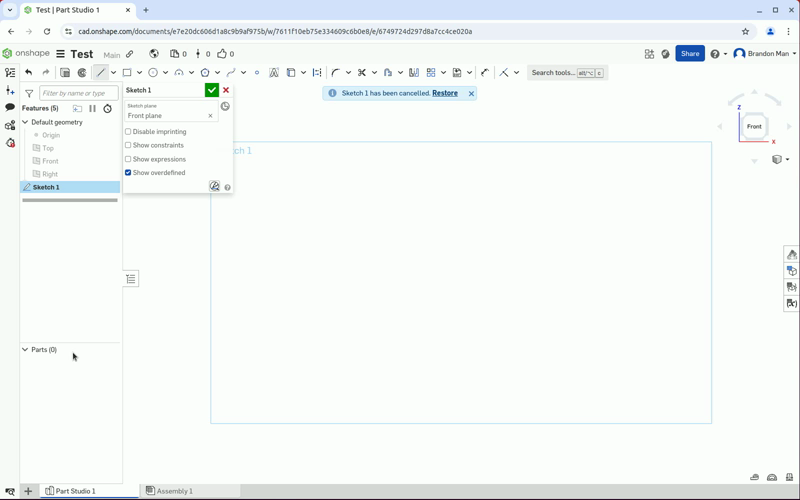
mouse_move(416, 395)
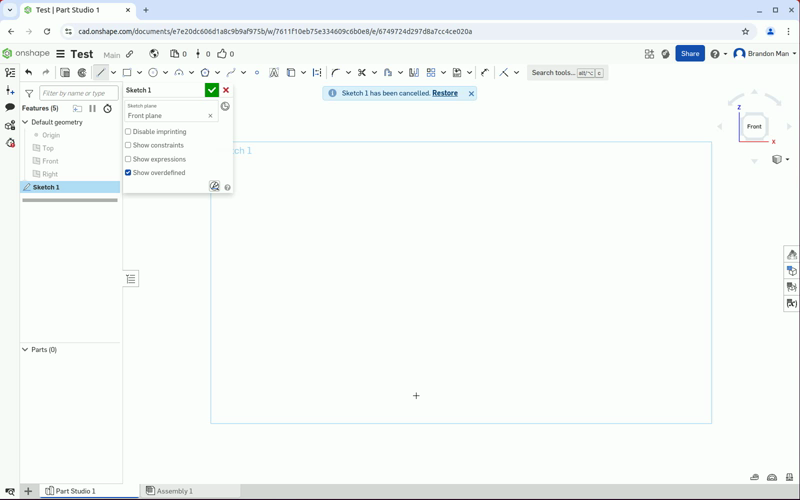
click(416, 395)
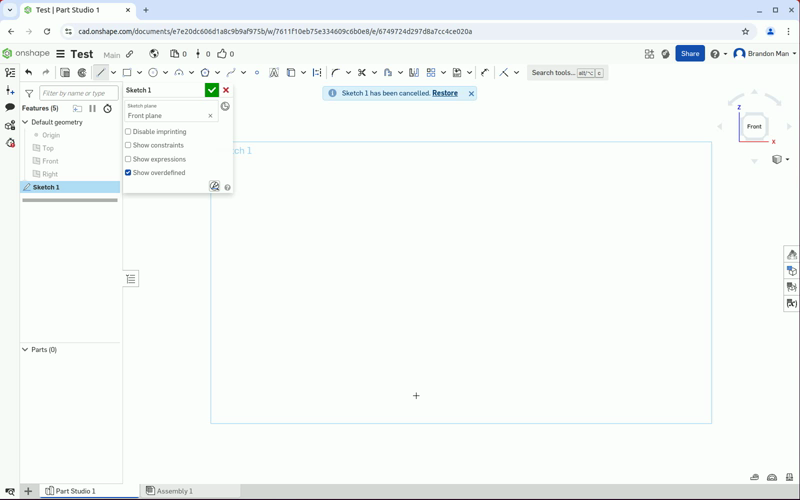
key_up(shift)
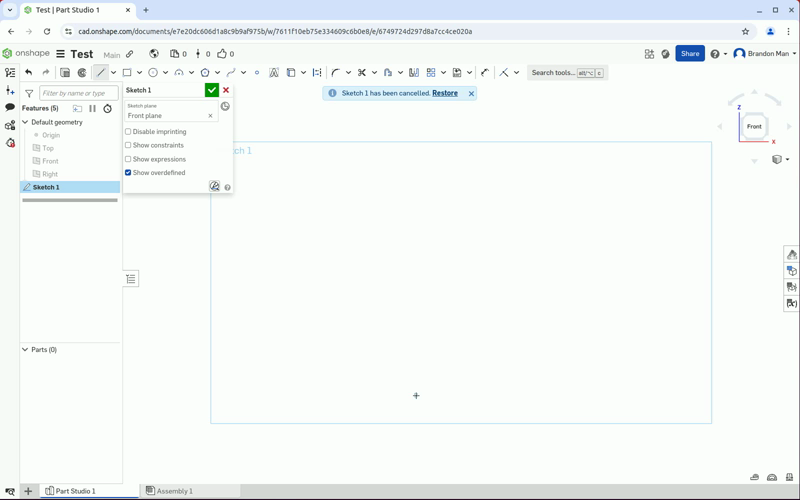
key_down(shift)
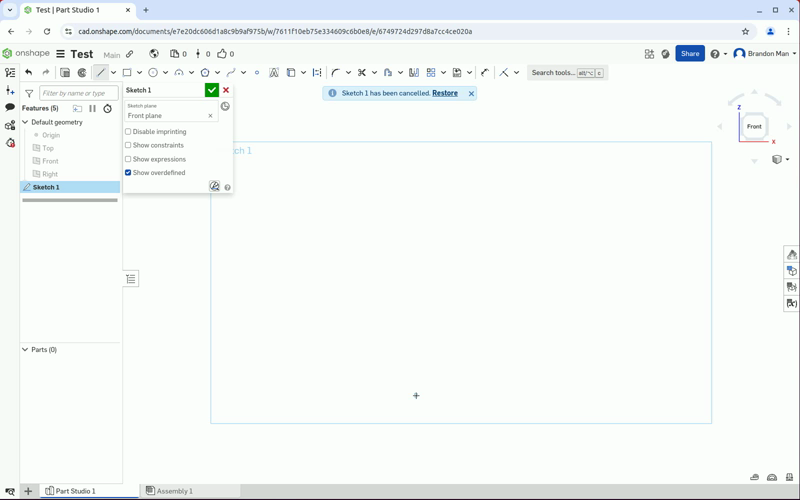
mouse_move(505, 171)
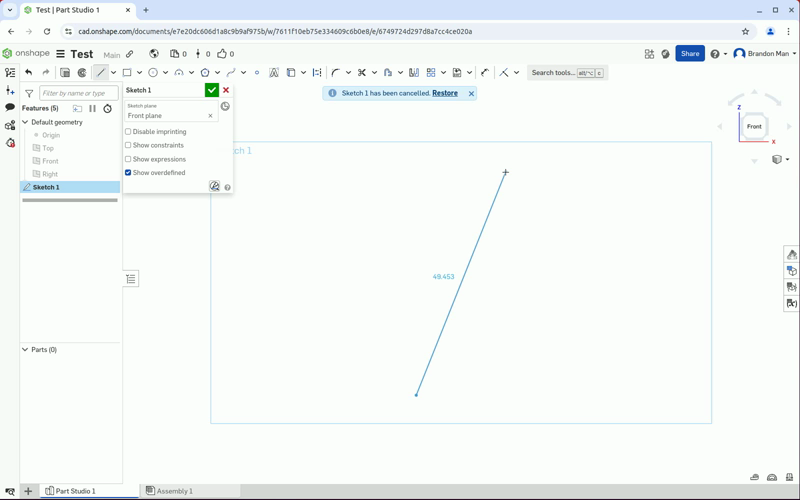
click(505, 171)
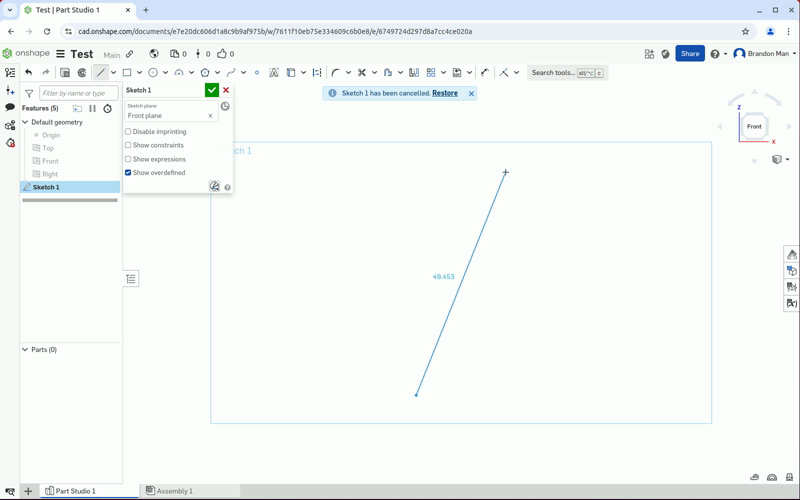
key_up(shift)
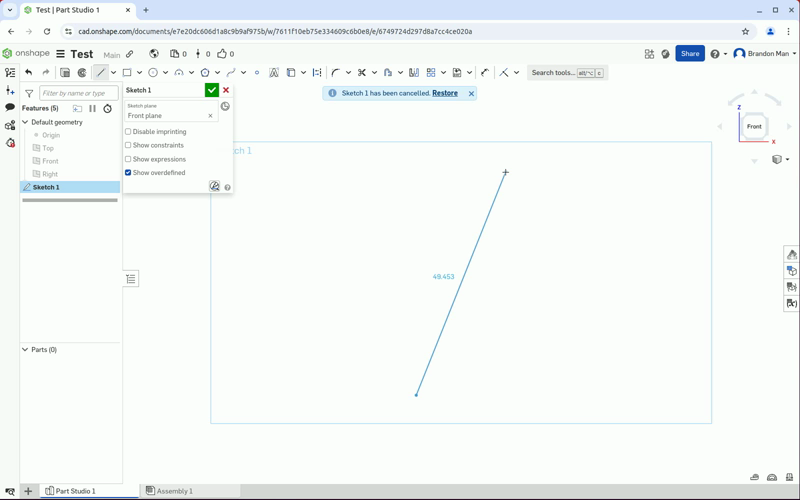
key_down(shift)
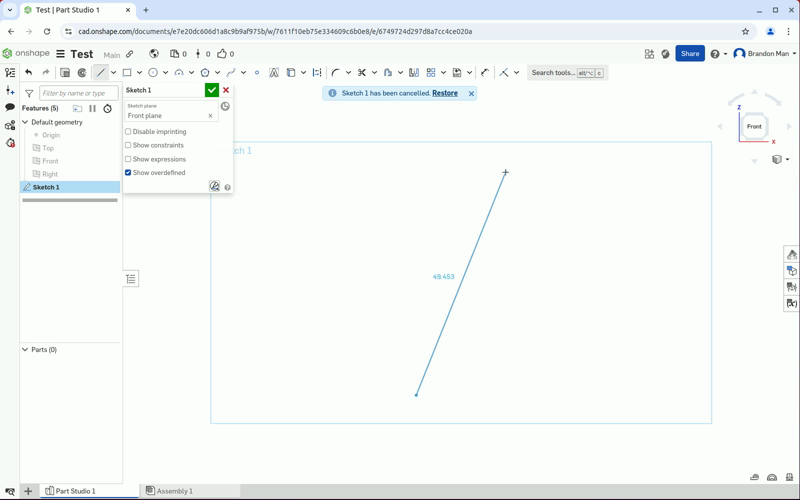
mouse_move(416, 171)
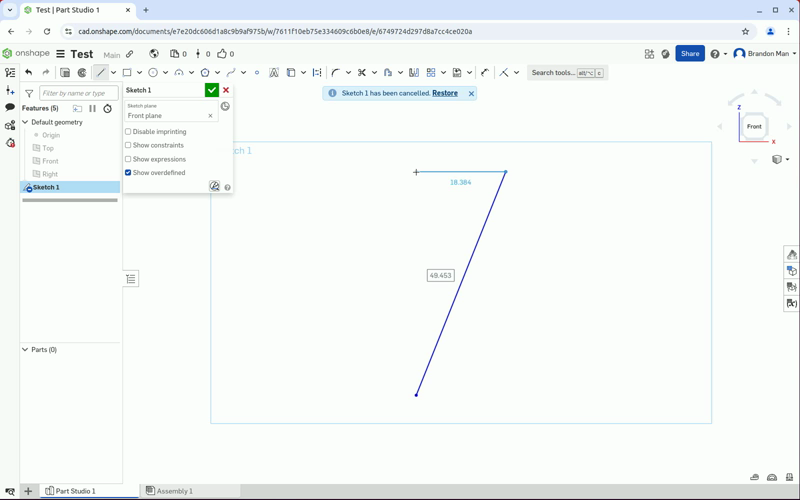
click(416, 171)
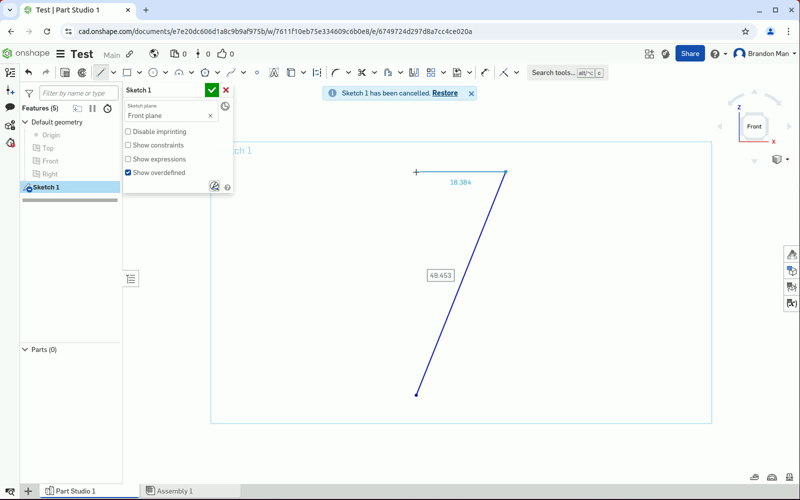
key_up(shift)
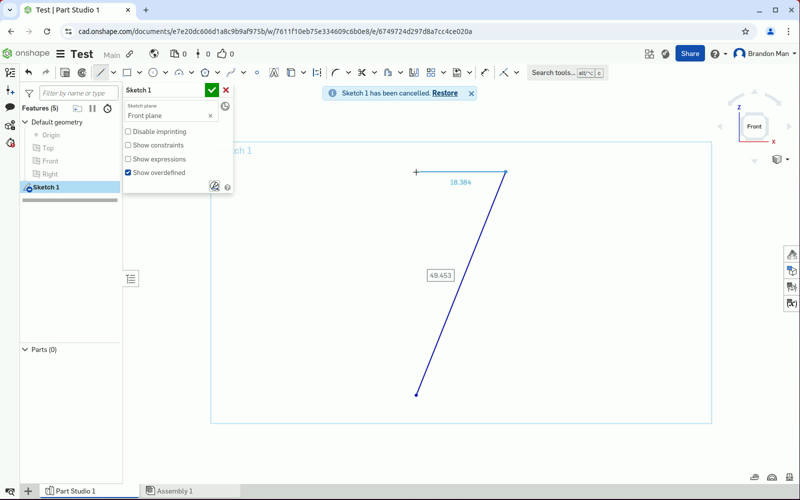
key_down(shift)
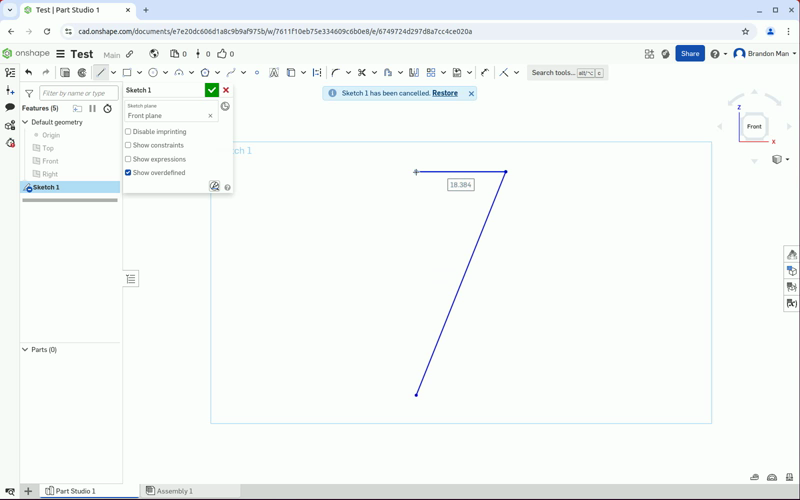
mouse_move(416, 395)
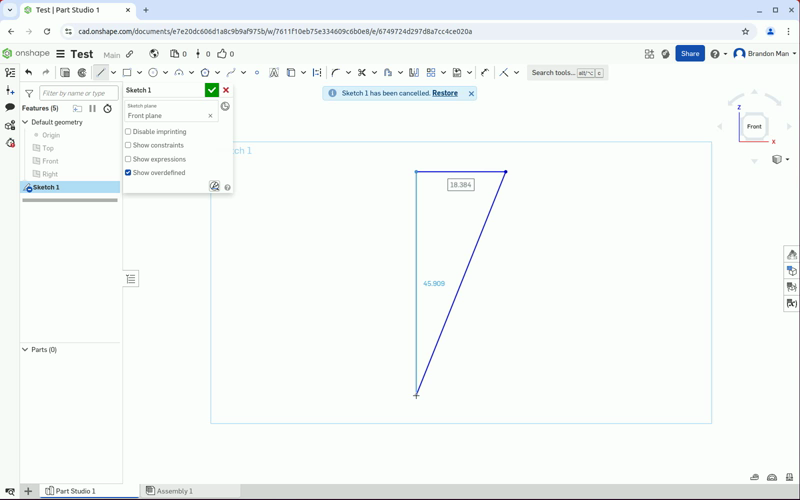
key_up(shift)
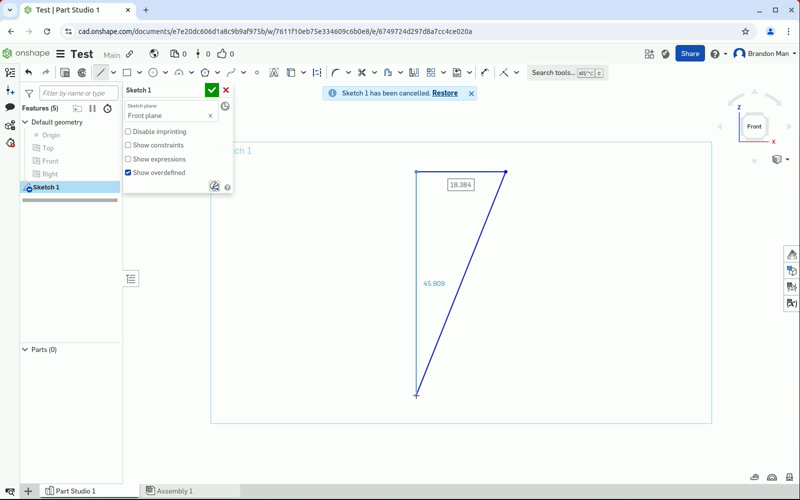
click(416, 395)
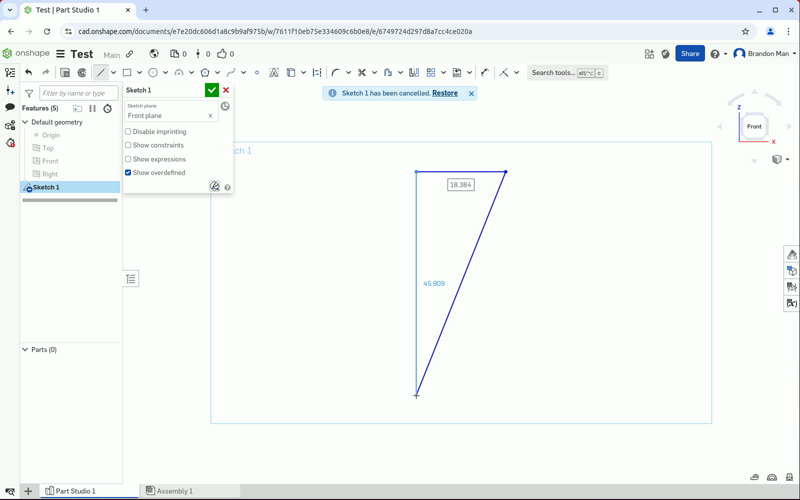
key(esc)
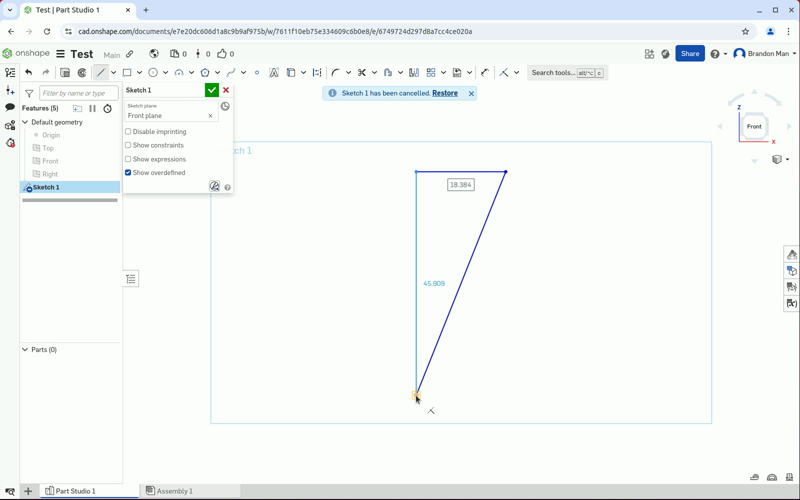
mouse_move(427, 239)
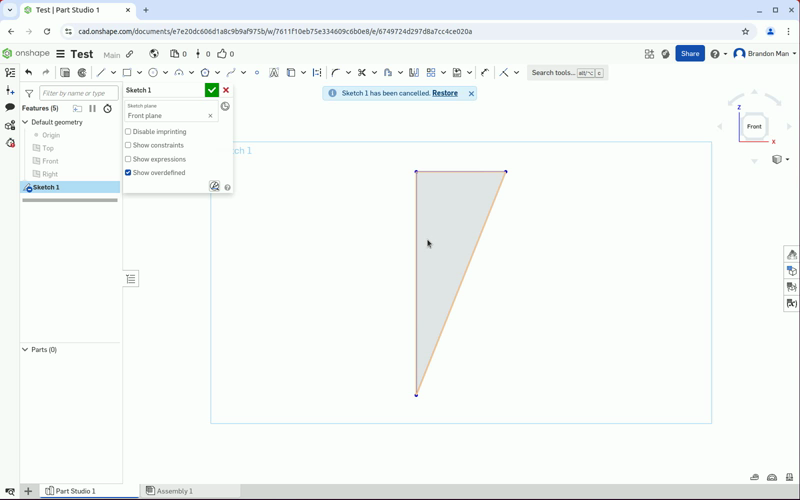
click(427, 239)
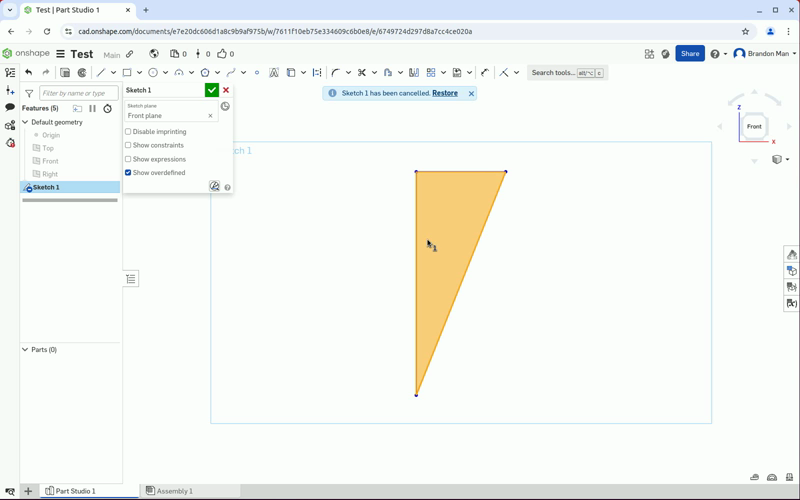
mouse_move(73, 352)
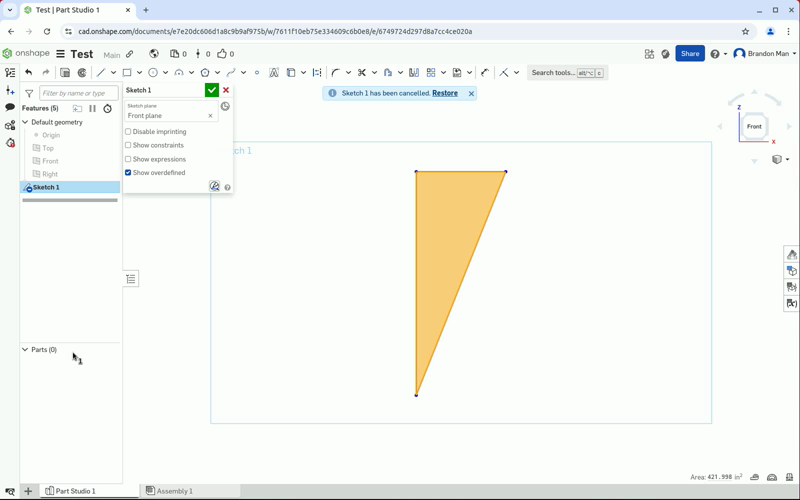
key(shift+y)
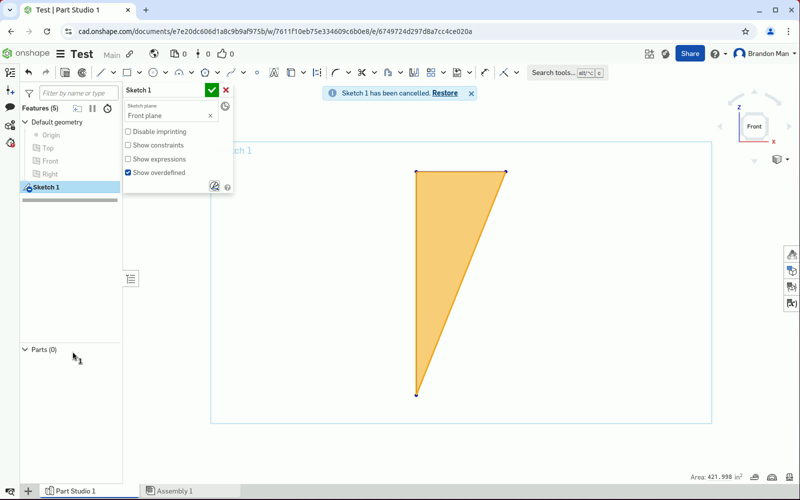
key(shift+e)
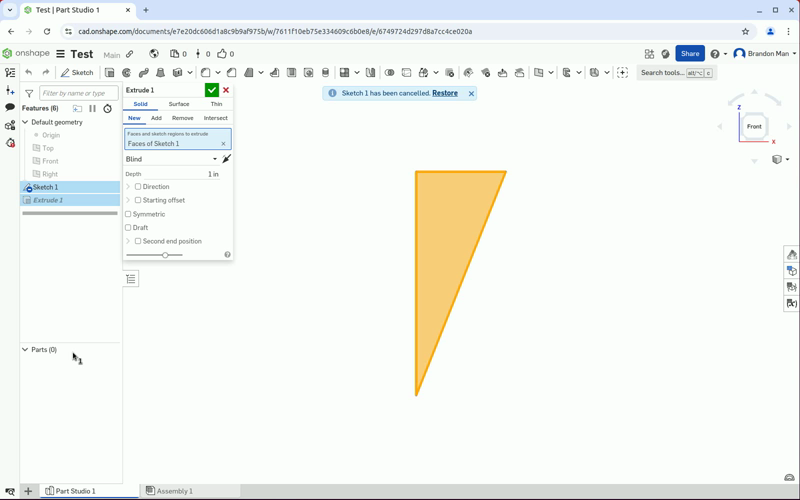
mouse_move(143, 106)
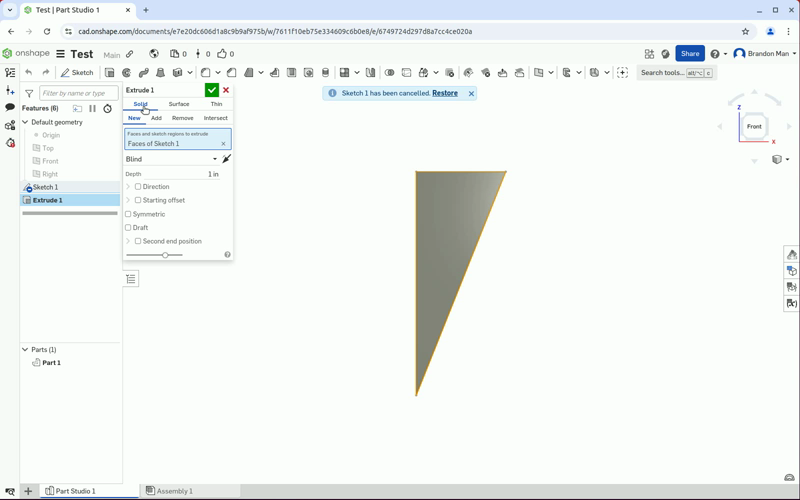
click(143, 106)
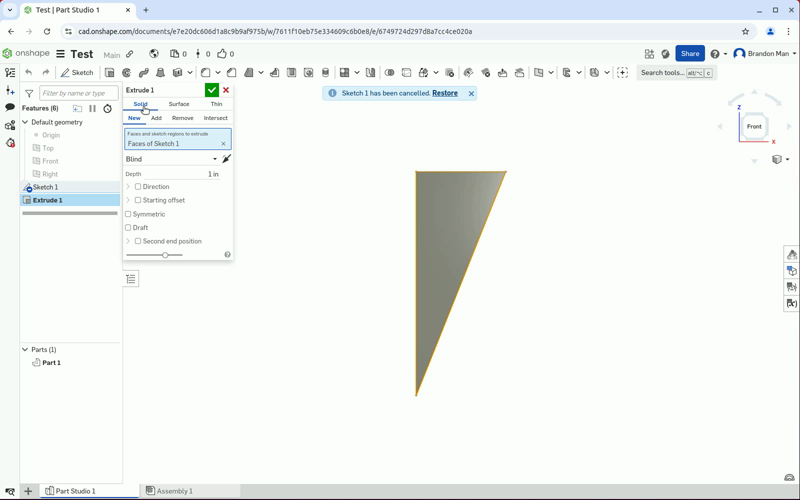
mouse_move(137, 120)
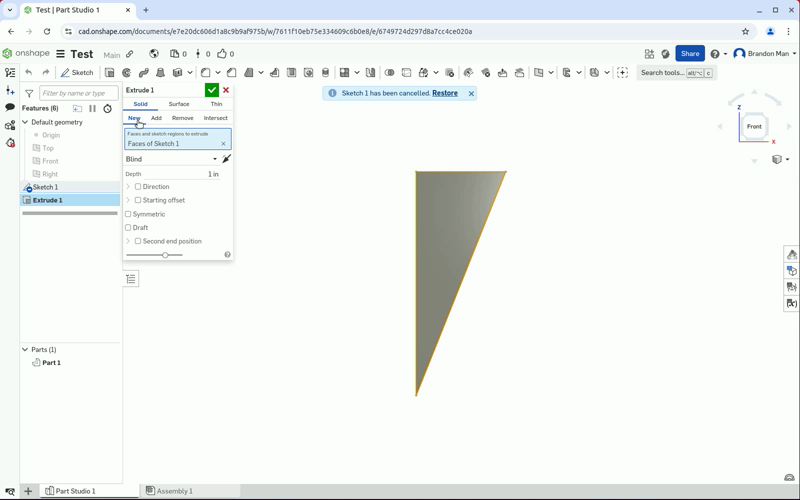
click(137, 120)
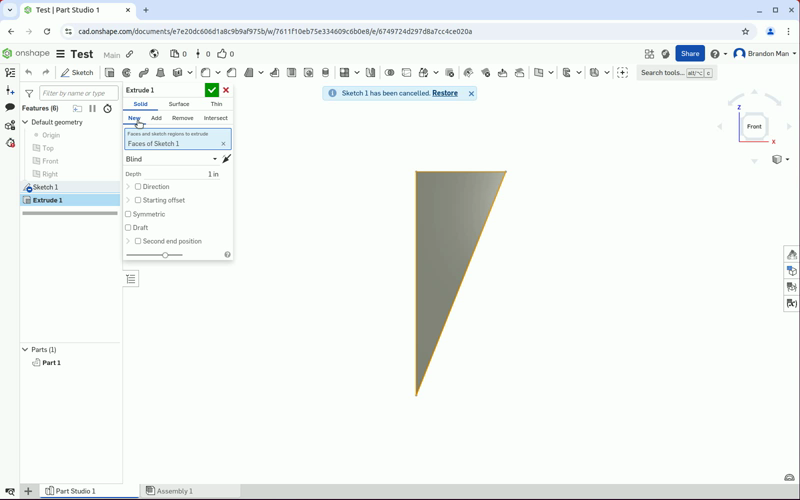
key(tab, 4)
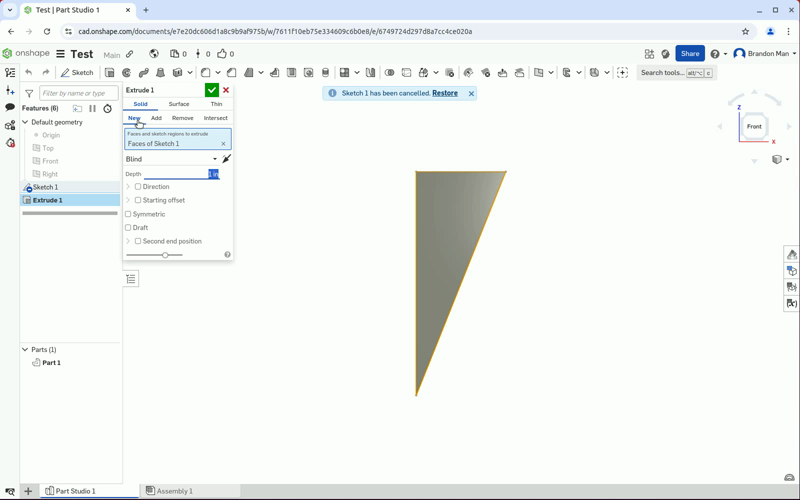
text(2.407)
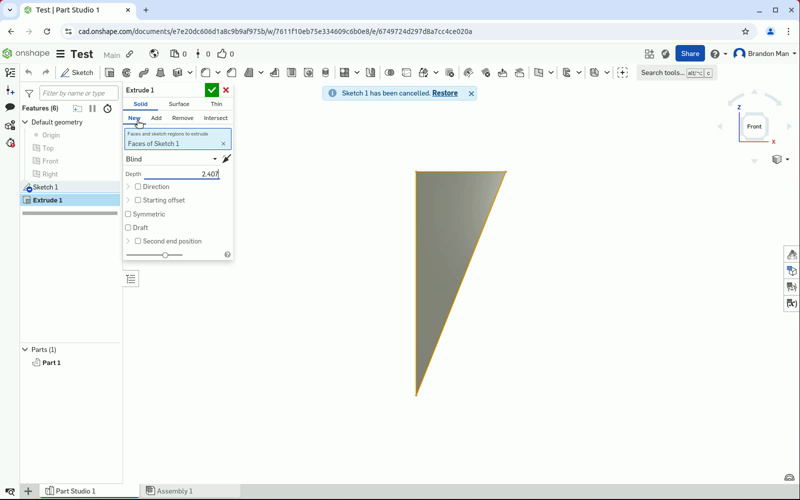
key(enter)
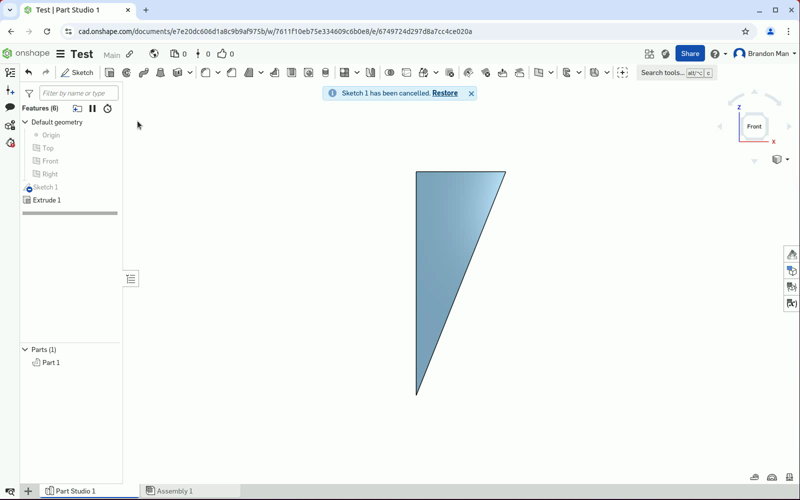
key(shift+h)
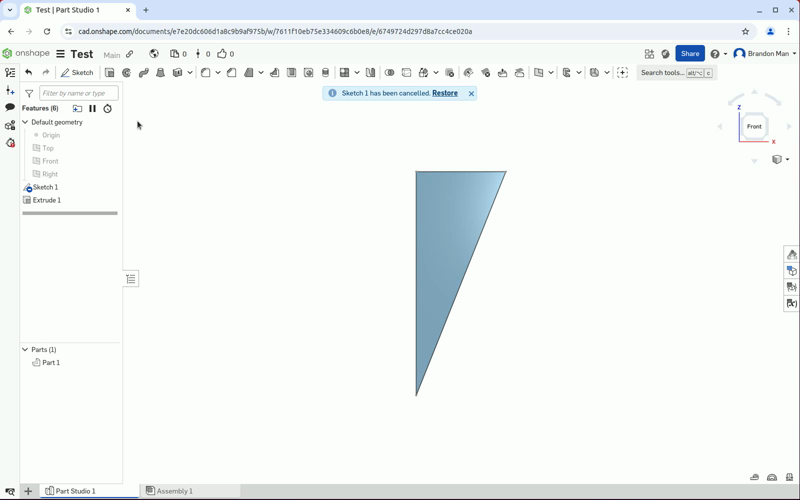
key(shift+h)
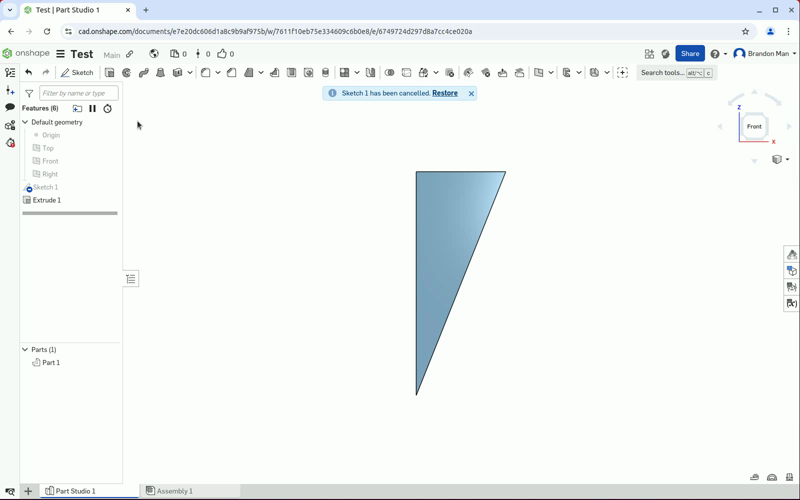
mouse_move(73, 189)
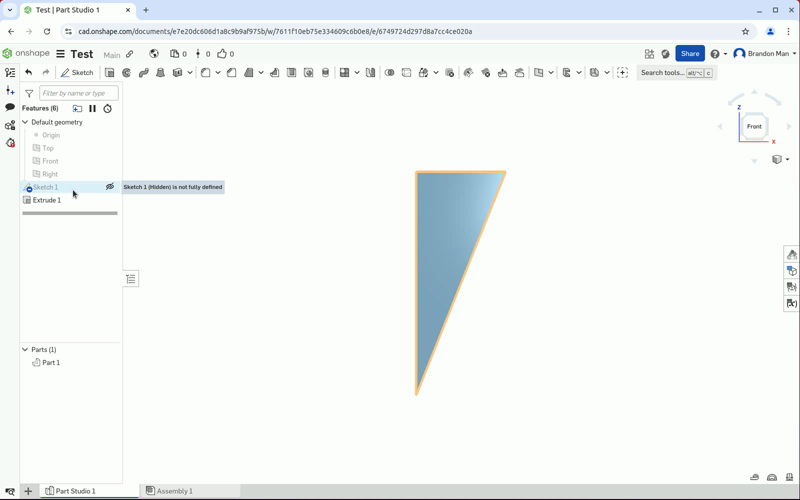
click(73, 189)
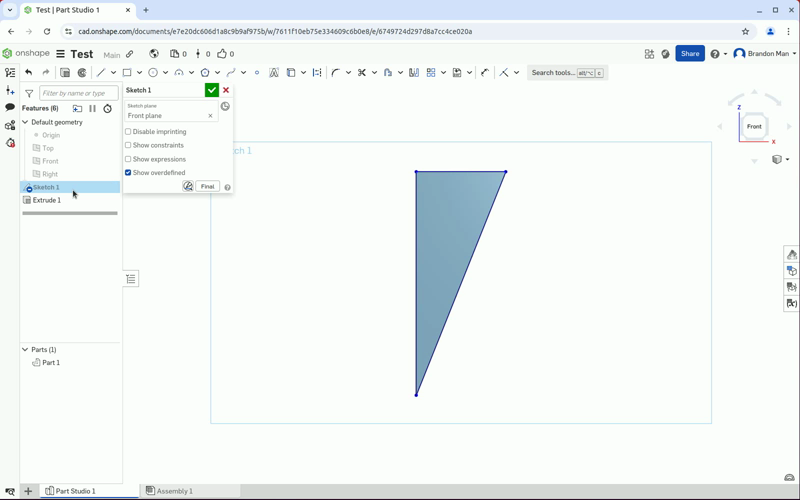
mouse_move(229, 92)
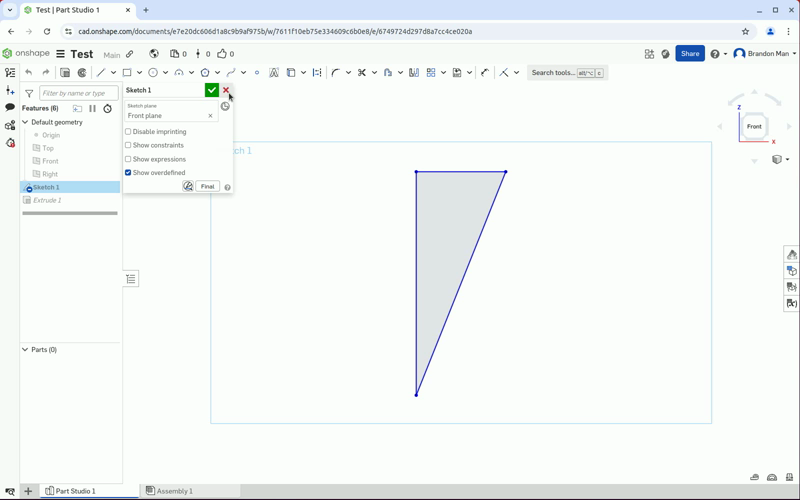
click(229, 92)
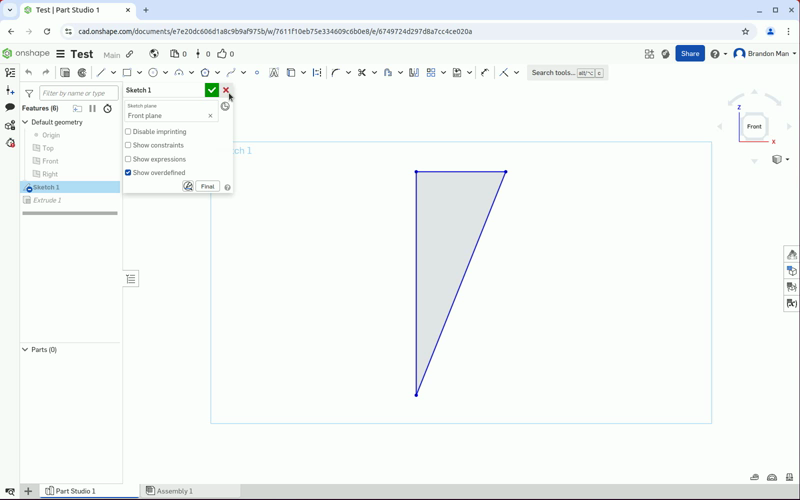
key(shift+s)
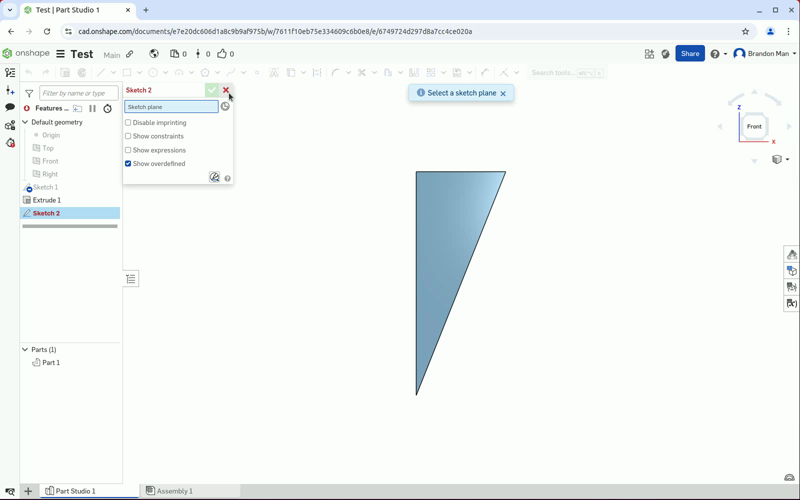
mouse_move(73, 163)
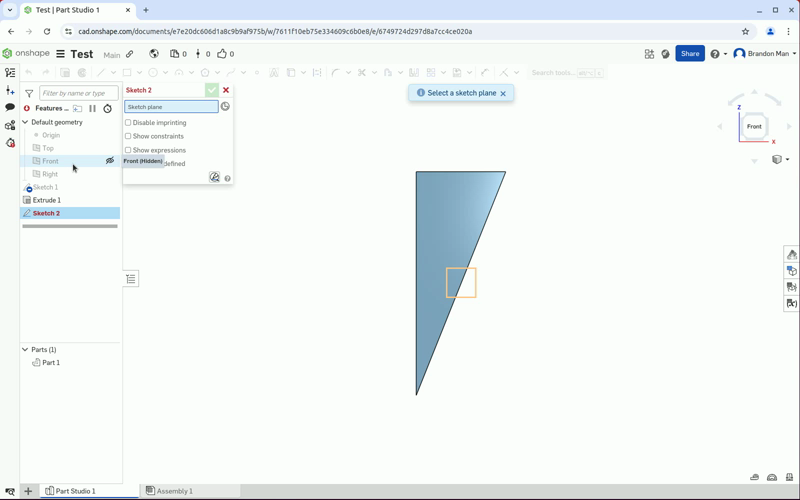
click(73, 163)
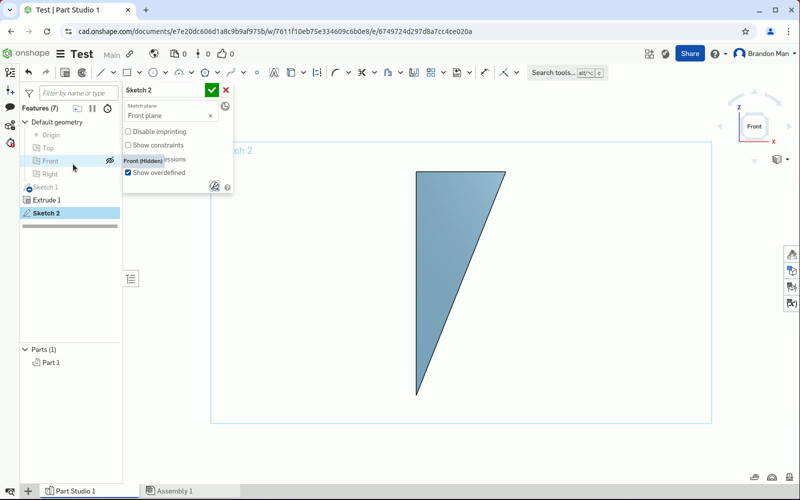
mouse_move(73, 352)
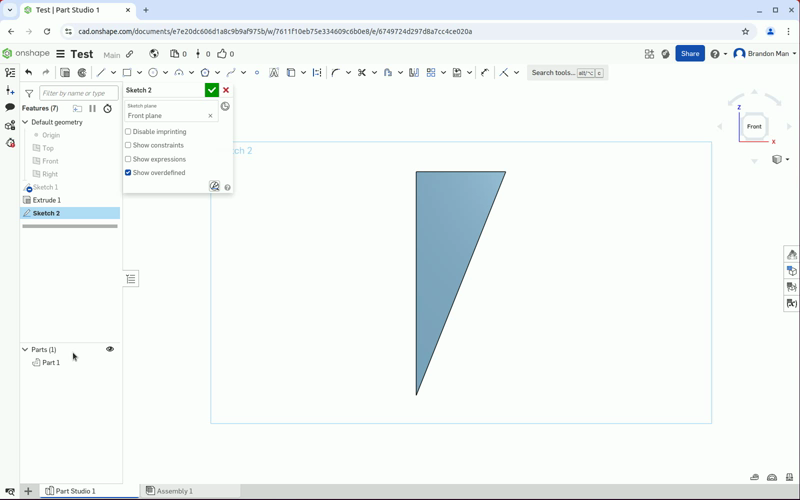
key(y)
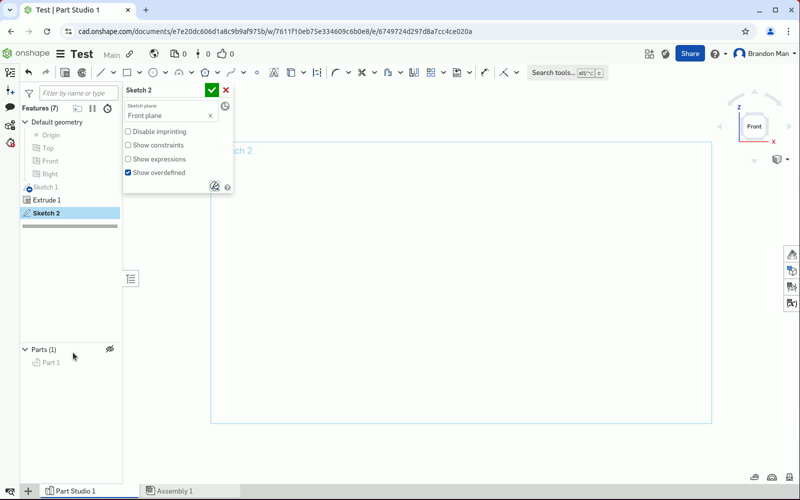
key(l)
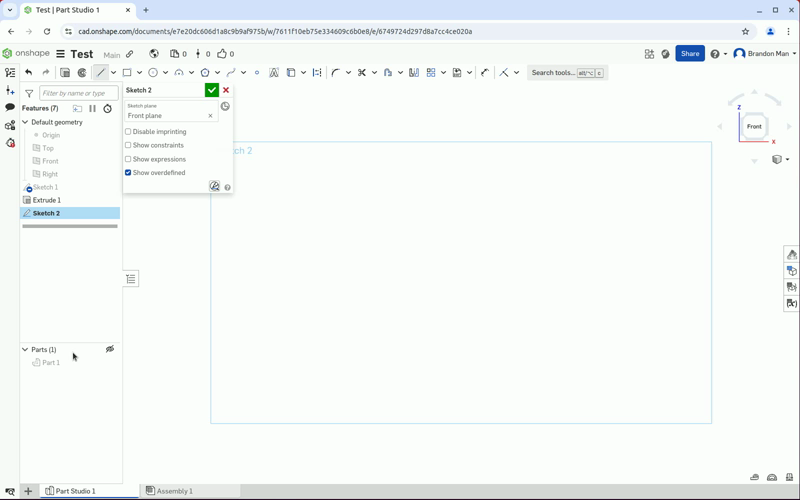
key_down(shift)
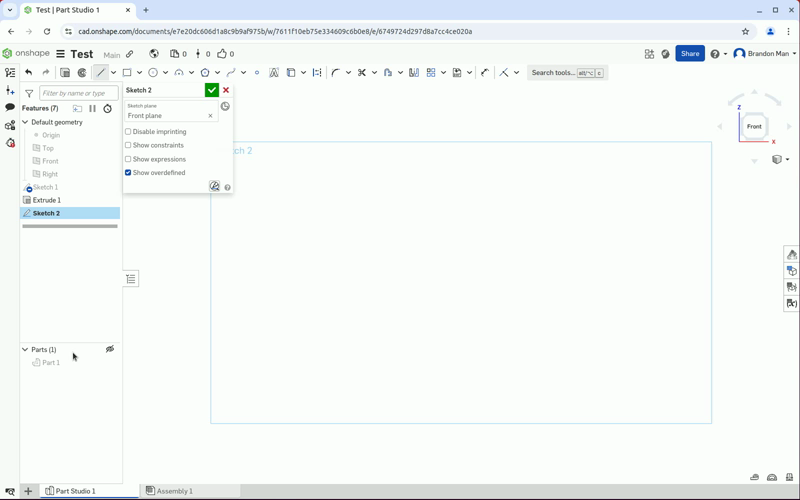
mouse_move(416, 395)
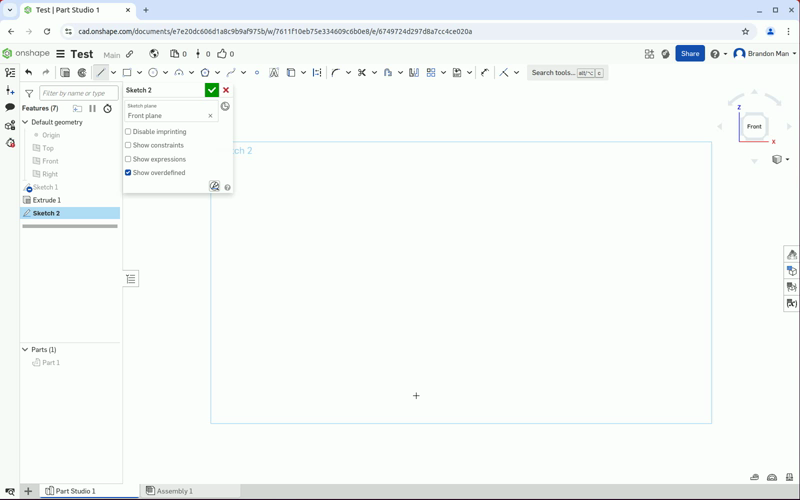
click(416, 395)
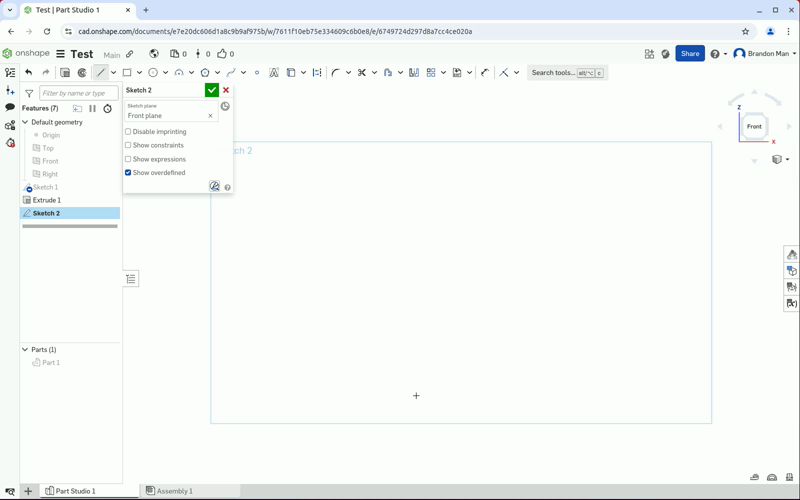
key_up(shift)
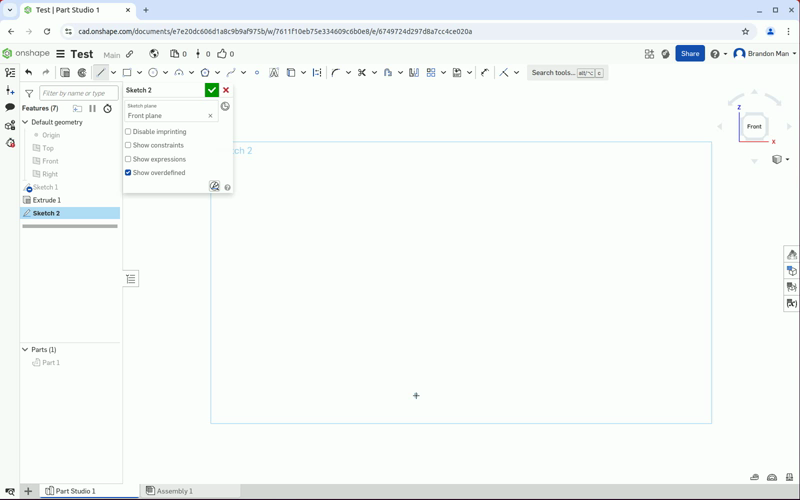
key_down(shift)
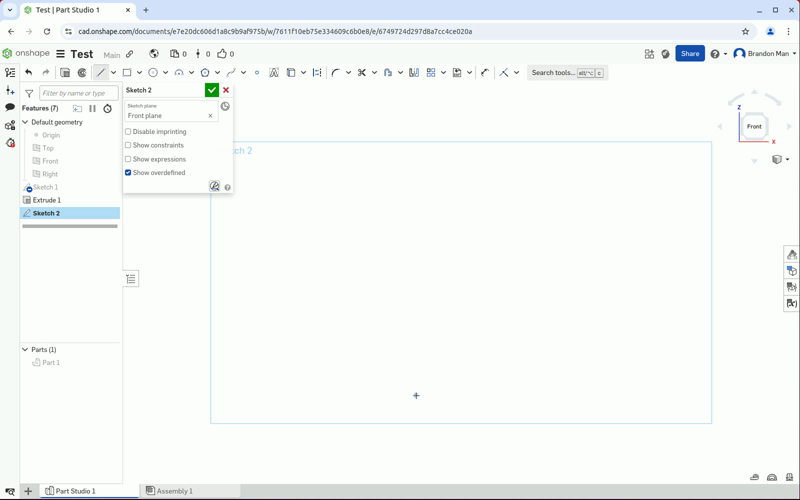
mouse_move(505, 395)
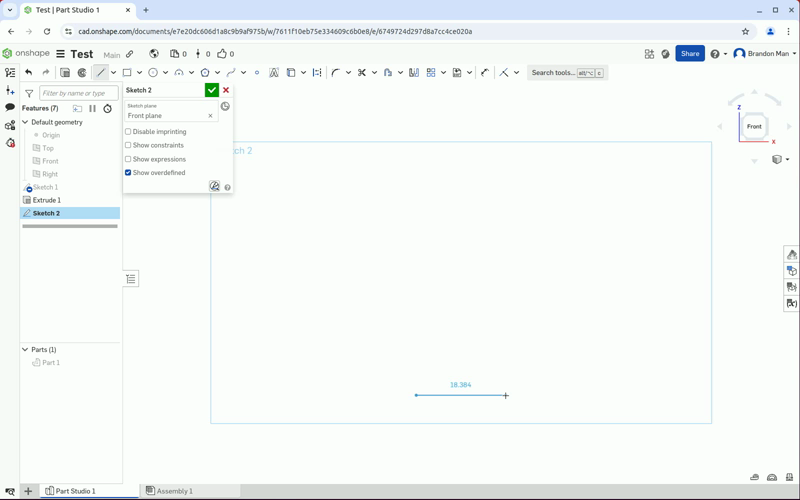
click(505, 395)
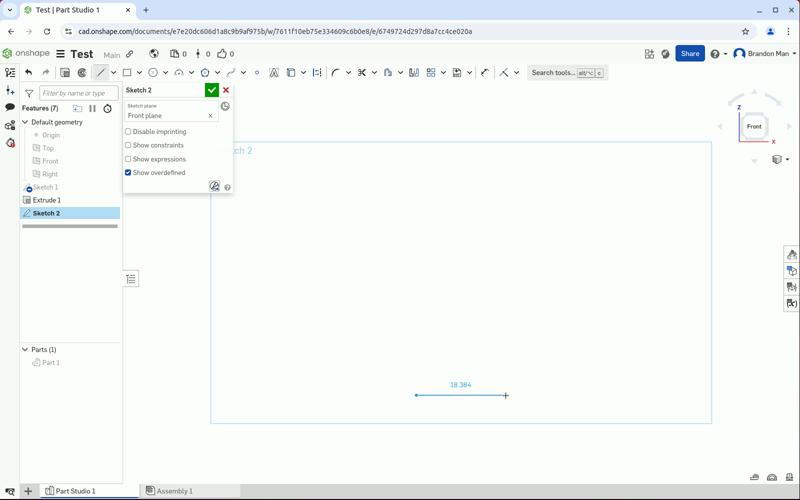
key_up(shift)
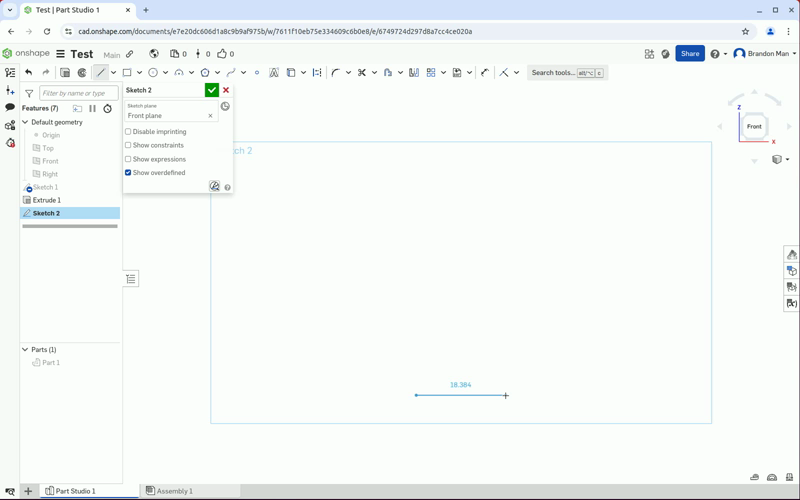
key_down(shift)
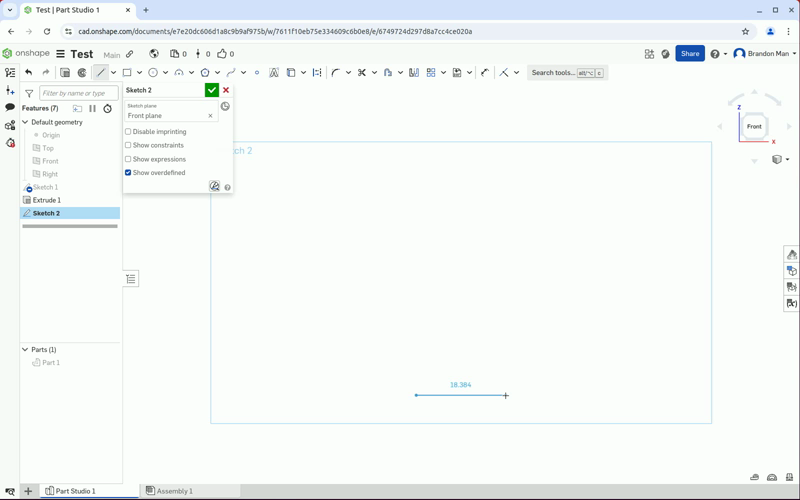
mouse_move(505, 171)
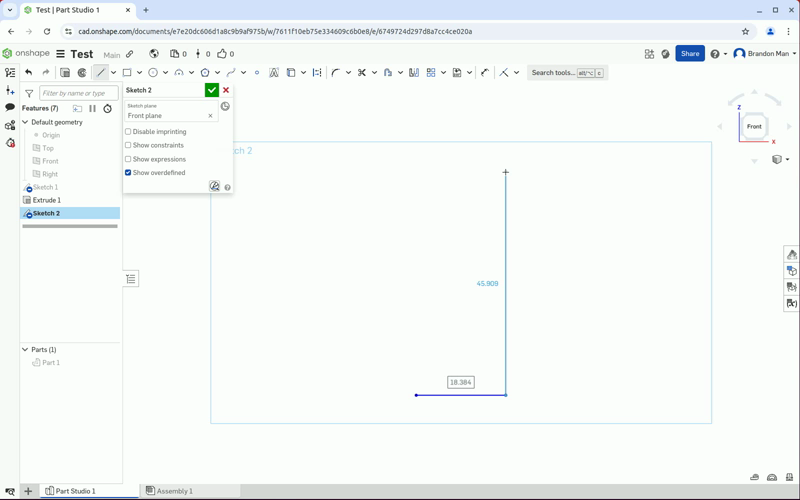
click(505, 171)
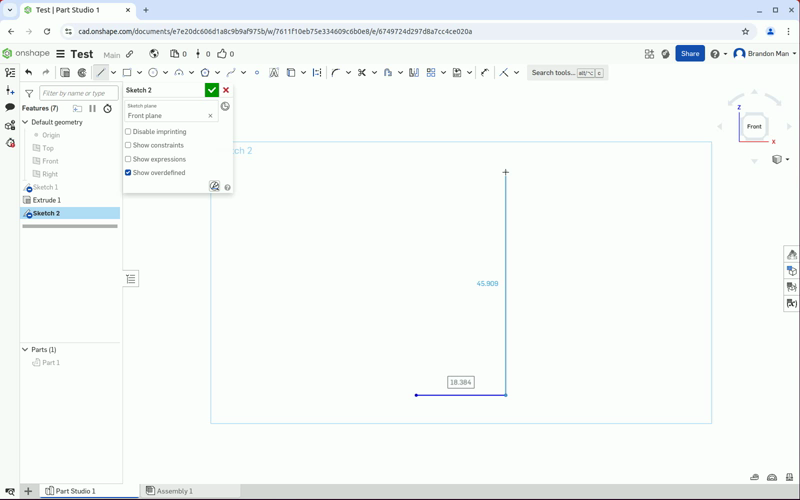
key_up(shift)
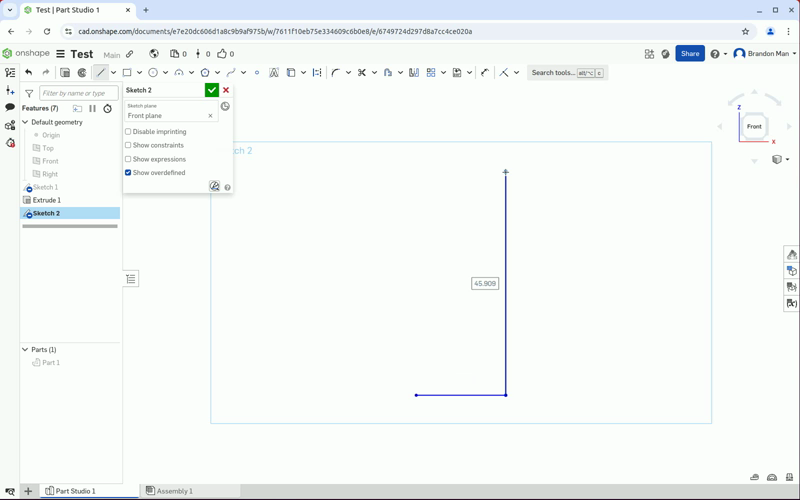
key_down(shift)
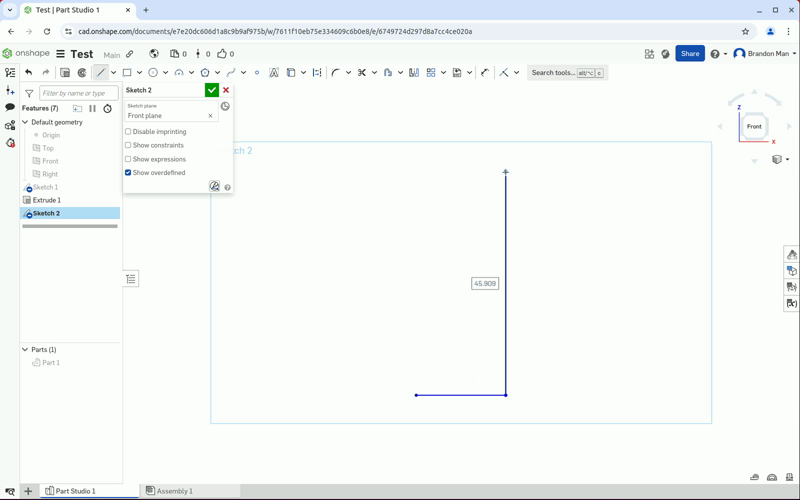
mouse_move(416, 395)
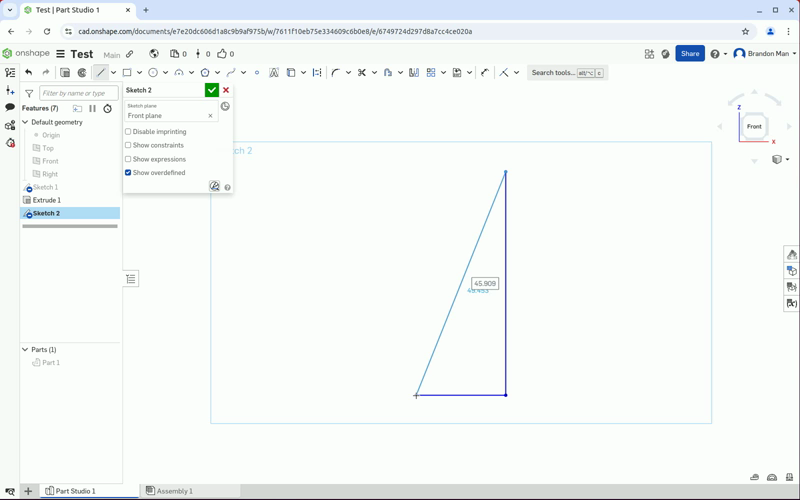
key_up(shift)
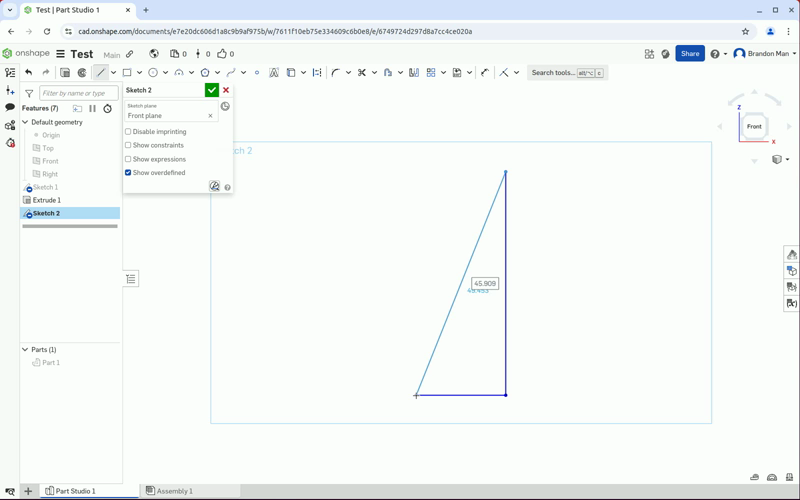
click(416, 395)
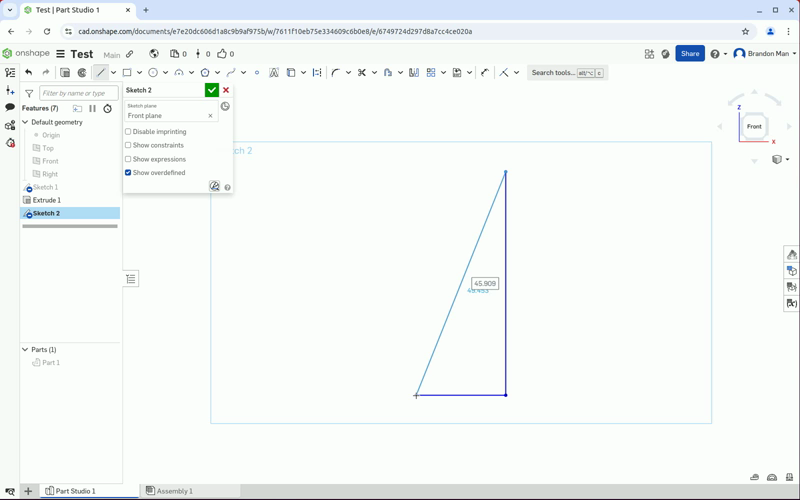
key(esc)
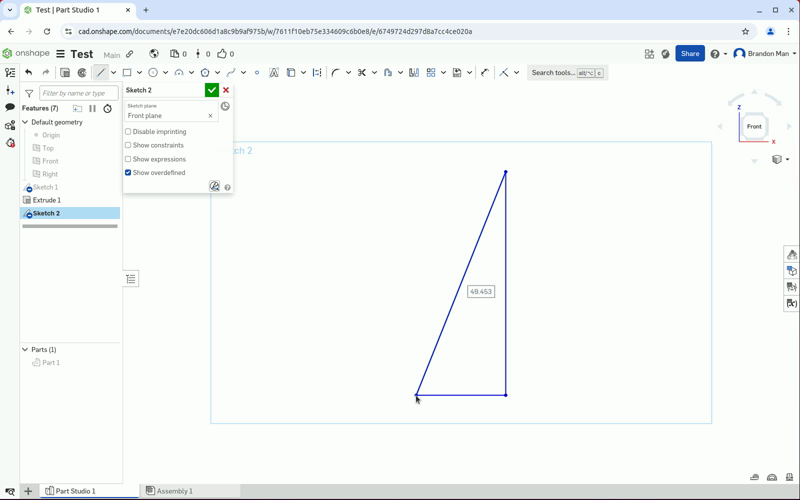
mouse_move(471, 330)
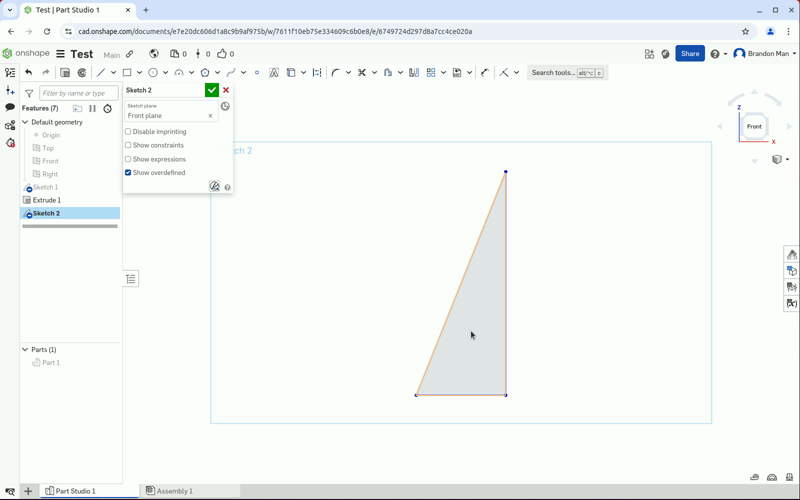
click(471, 330)
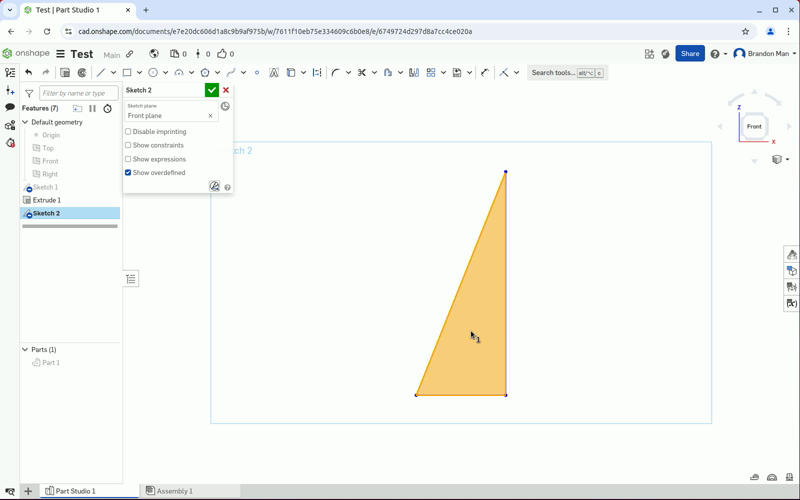
mouse_move(73, 352)
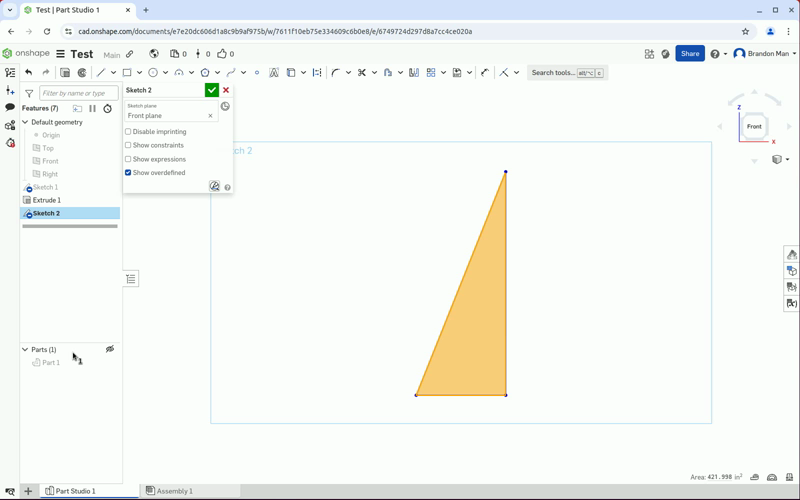
key(shift+y)
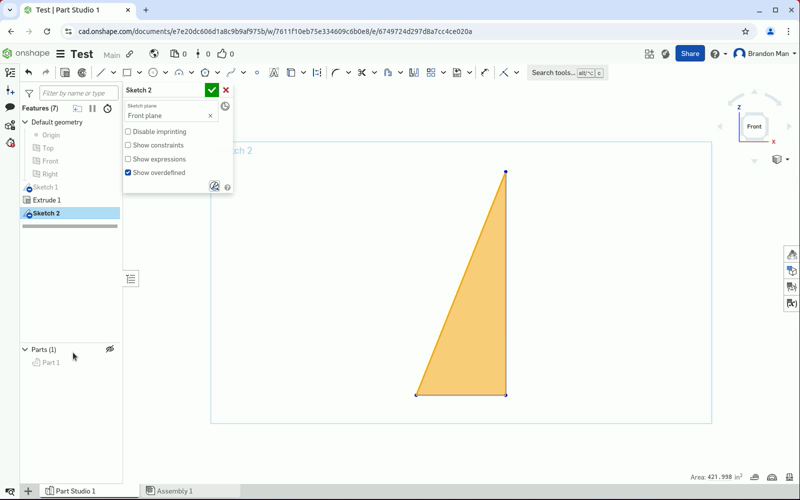
key(shift+e)
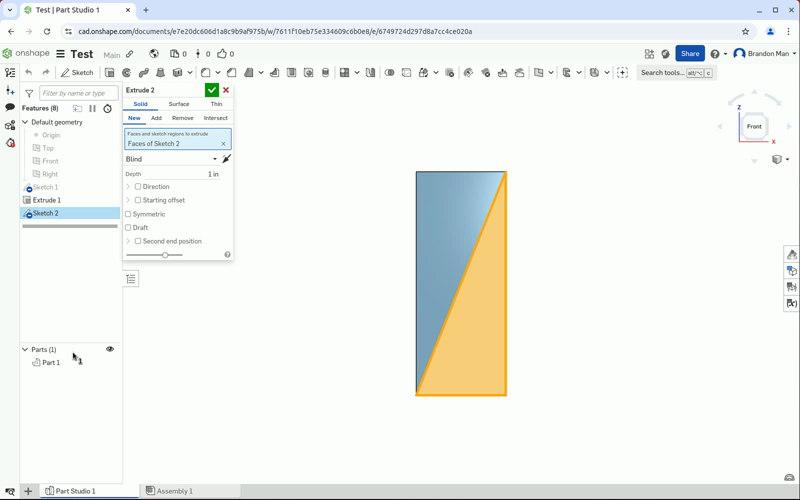
mouse_move(143, 106)
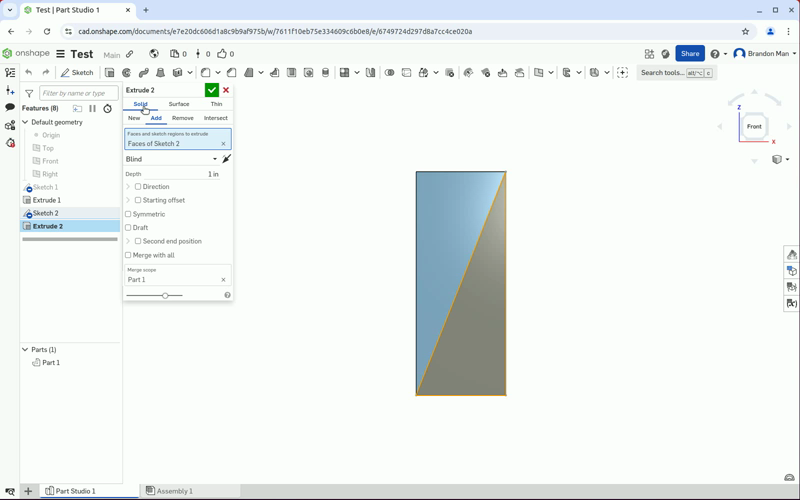
click(143, 106)
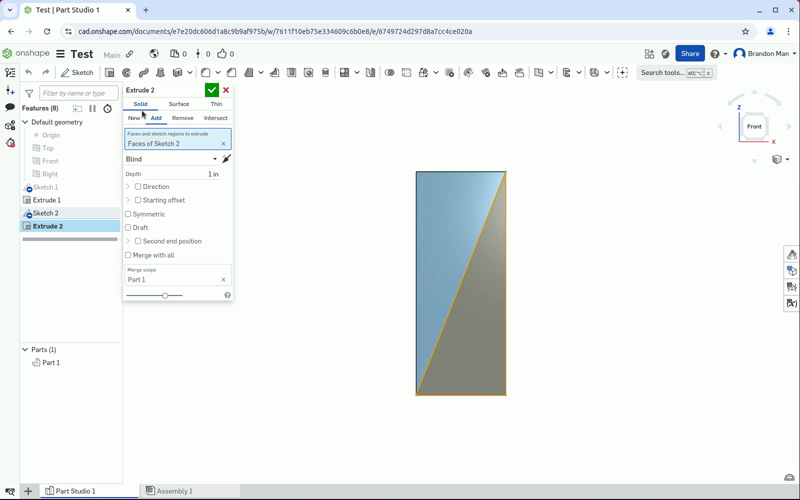
mouse_move(137, 120)
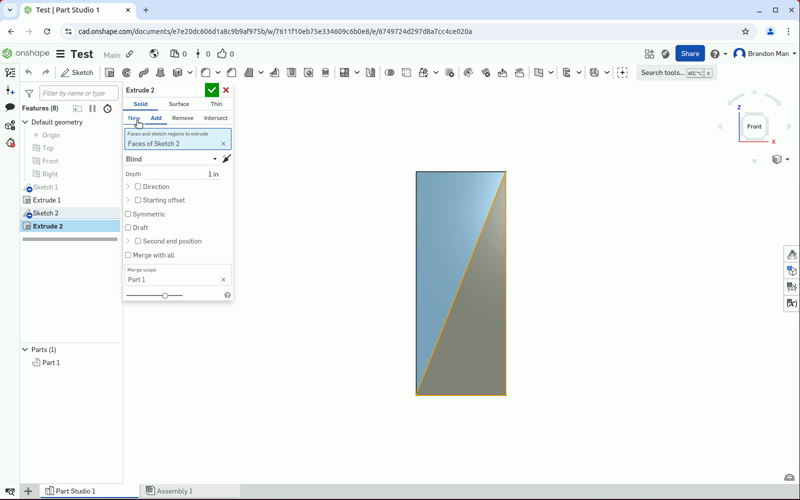
click(137, 120)
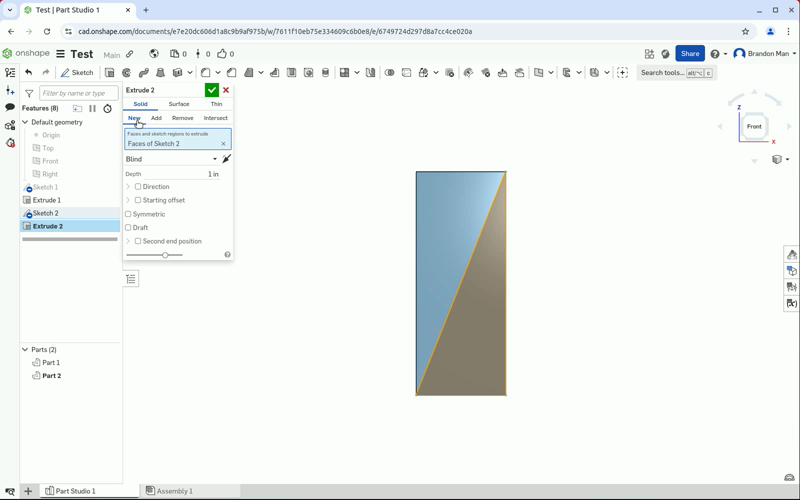
key(tab, 4)
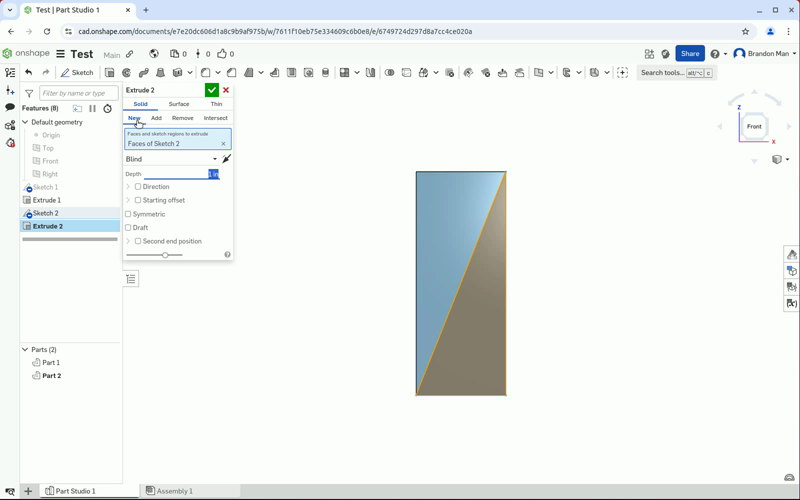
text(2.407)
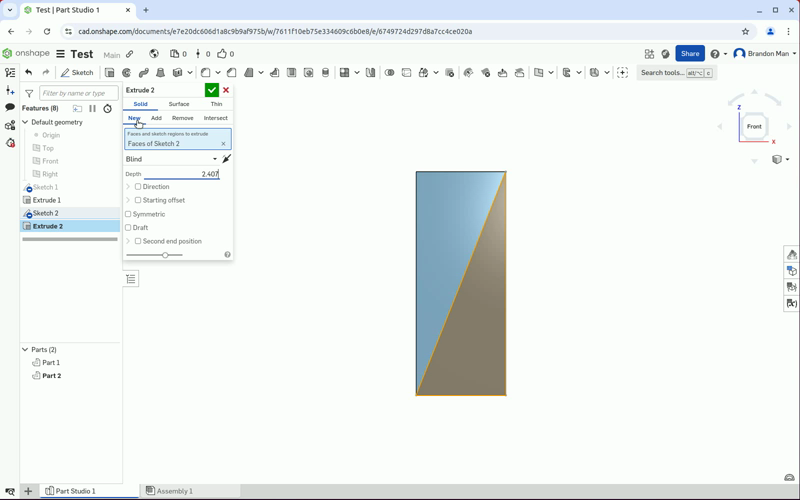
key(enter)
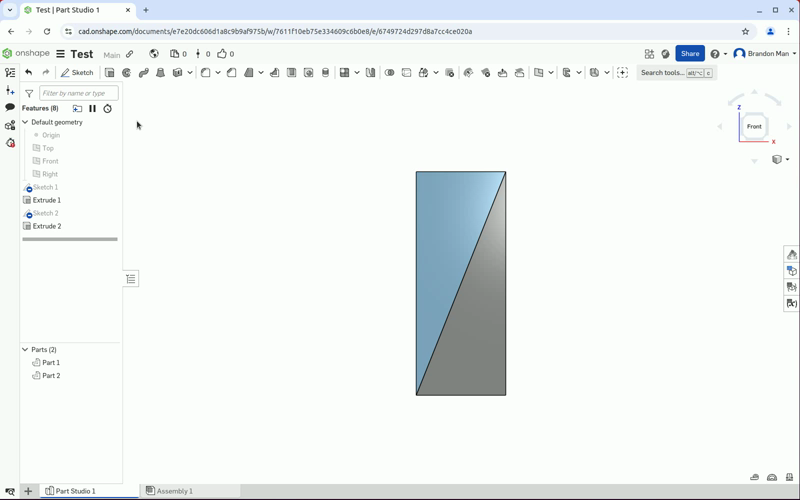
key(shift+h)
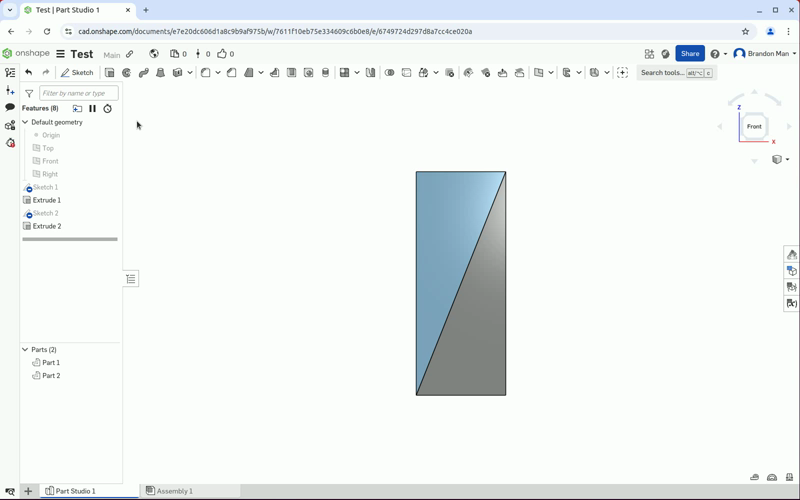
key(shift+h)
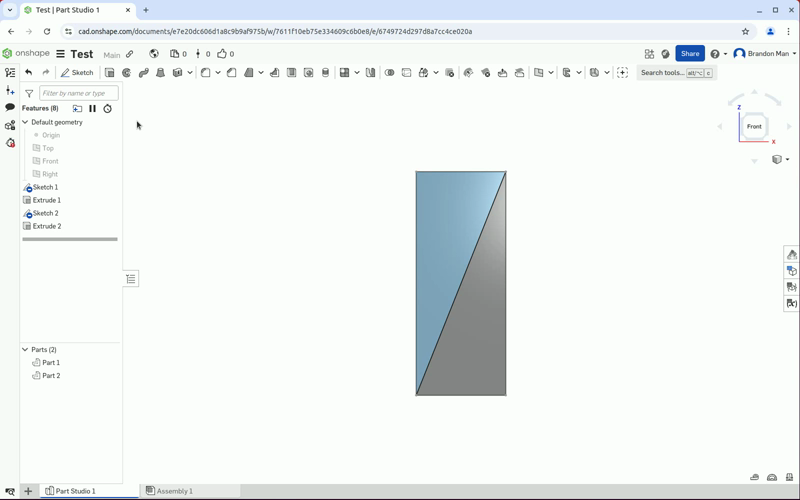
key(shift+7)
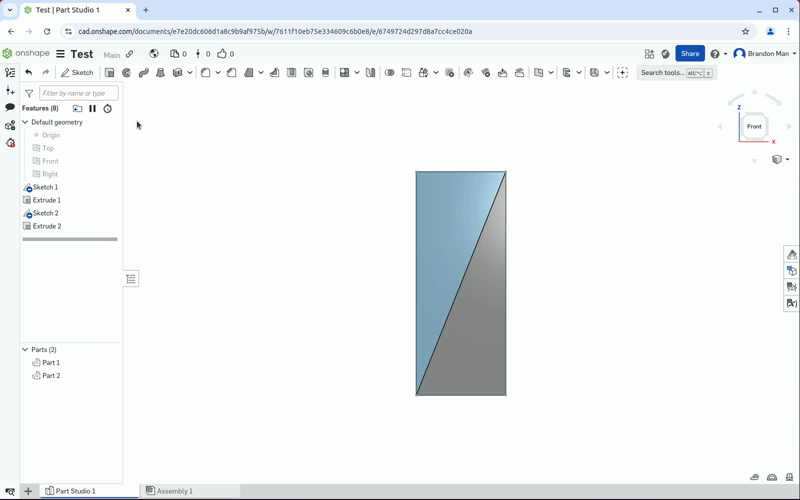
key(left, 2)
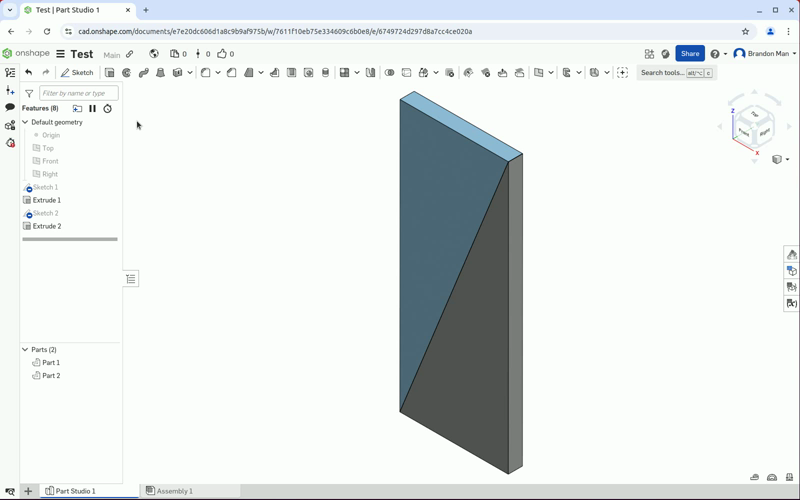
key(down, 2)
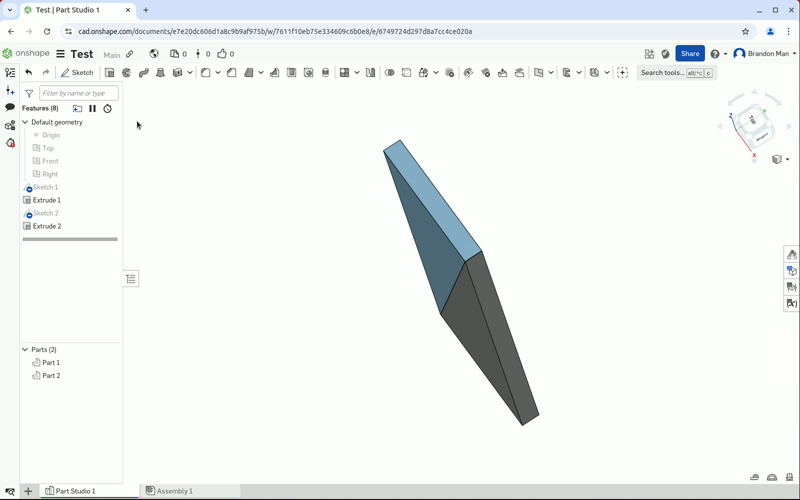
key(up, 2)
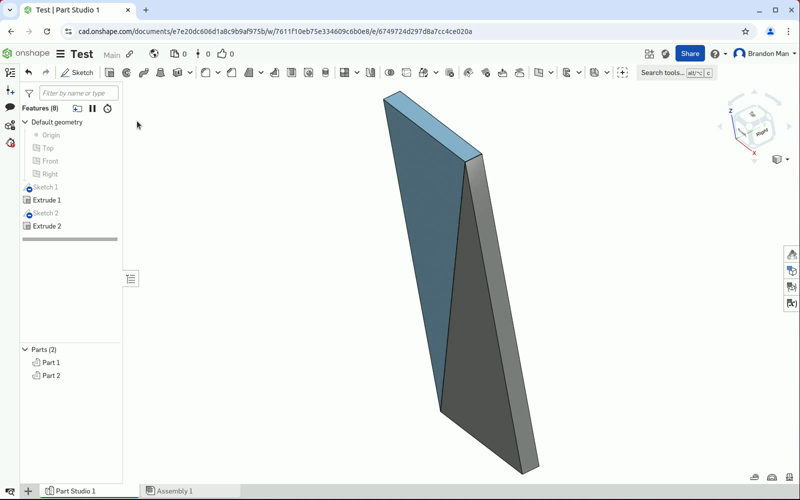
key(right, 2)
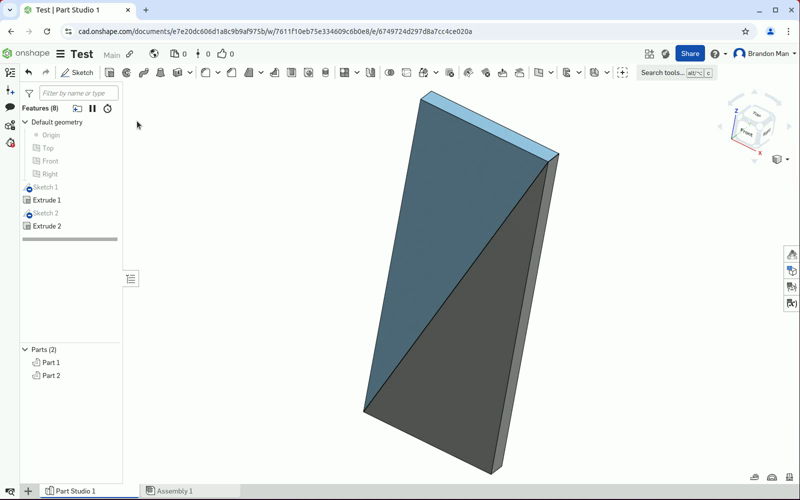
mouse_move(73, 189)
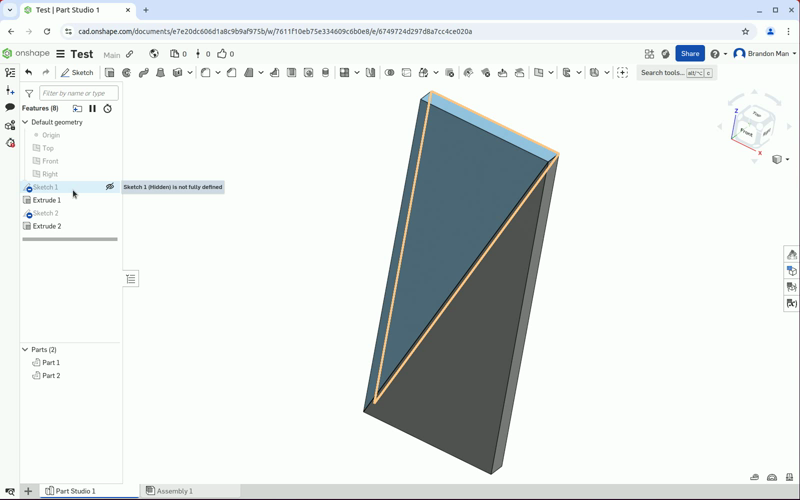
click(73, 189)